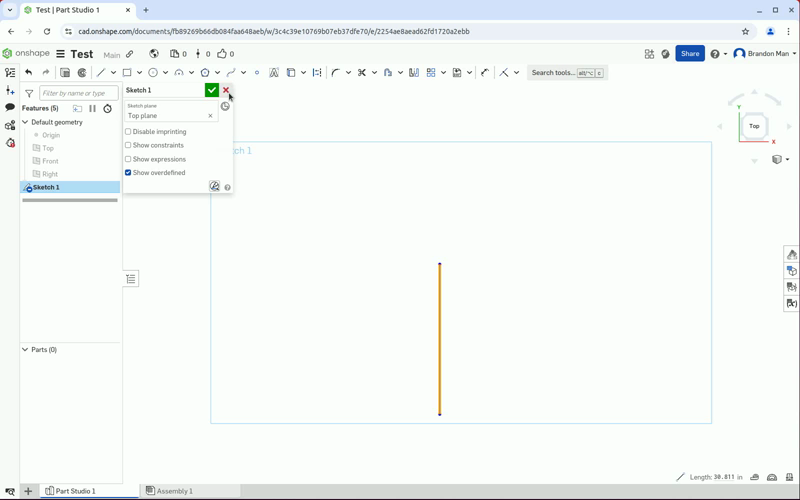
key(shift+h)
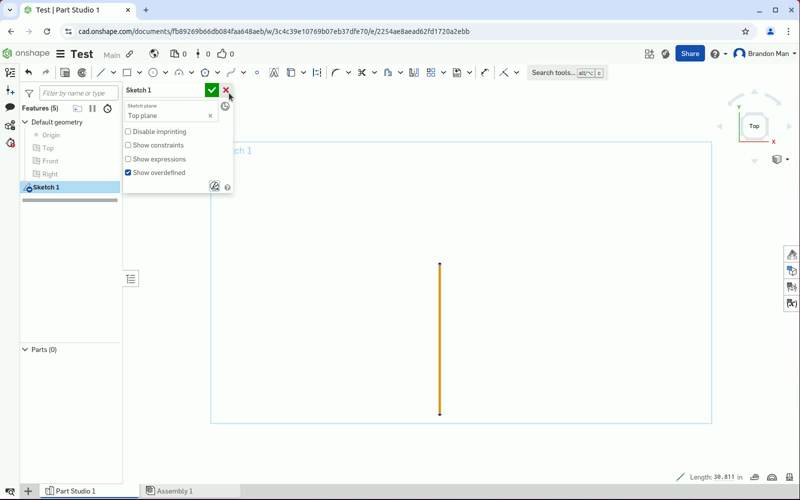
key(shift+s)
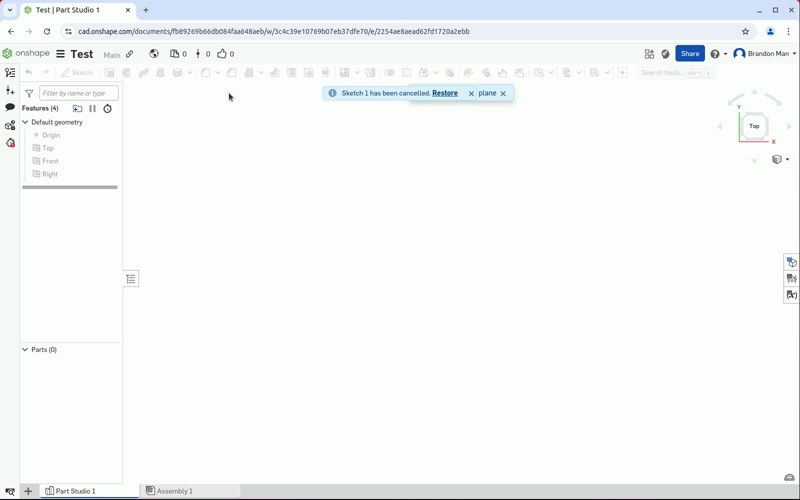
mouse_move(73, 150)
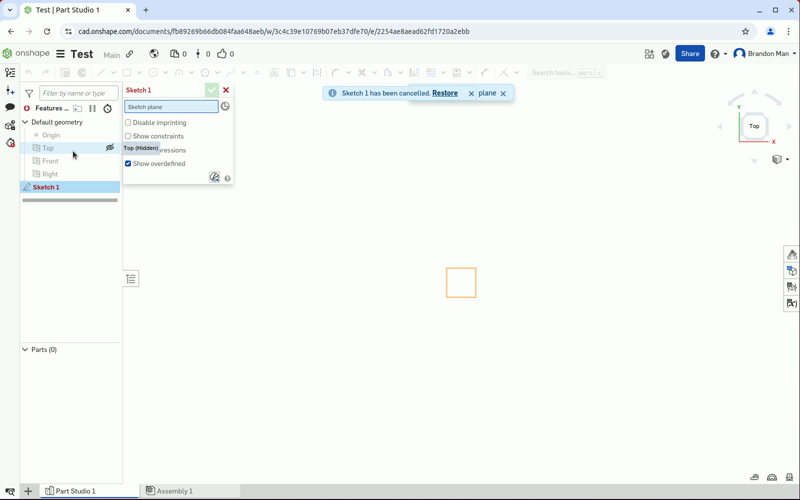
click(73, 150)
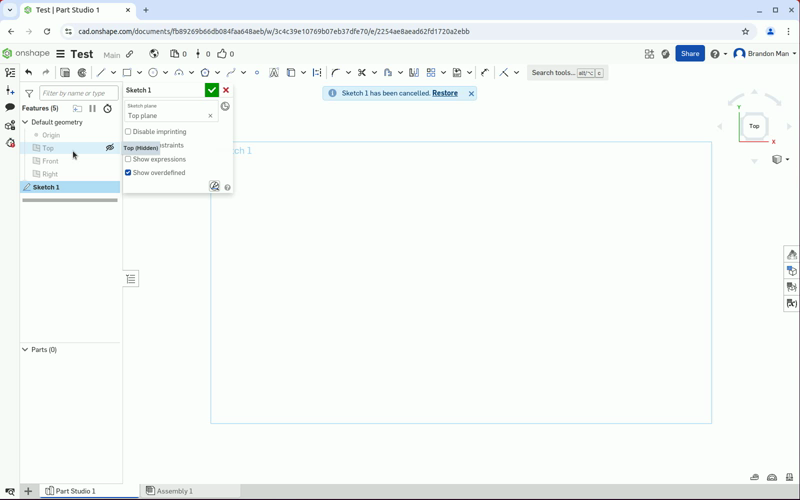
mouse_move(73, 352)
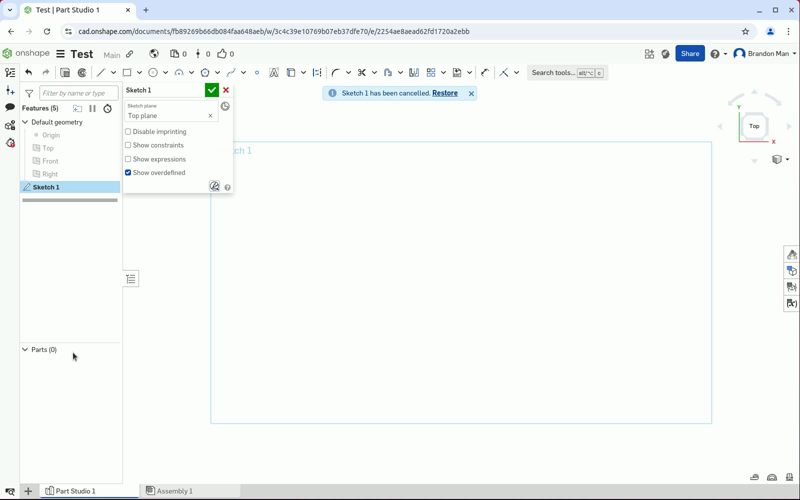
key(y)
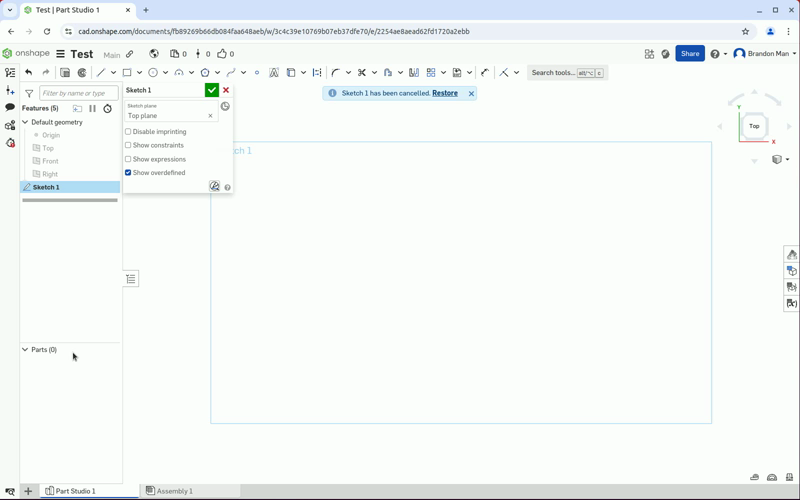
key(l)
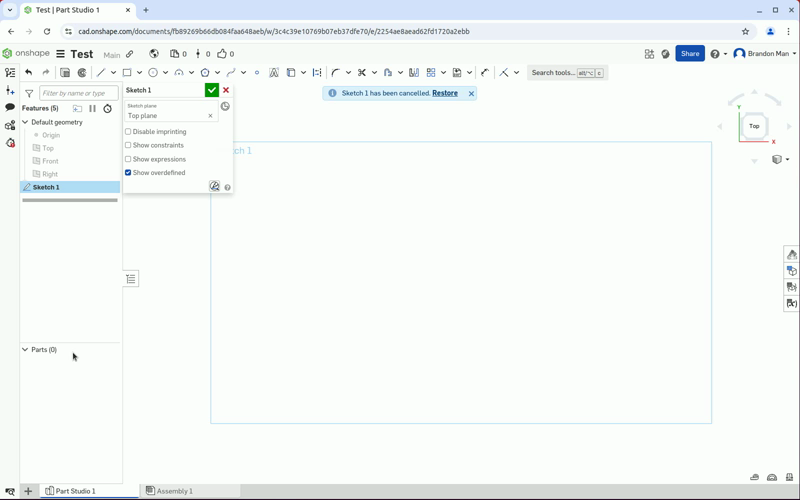
key_down(shift)
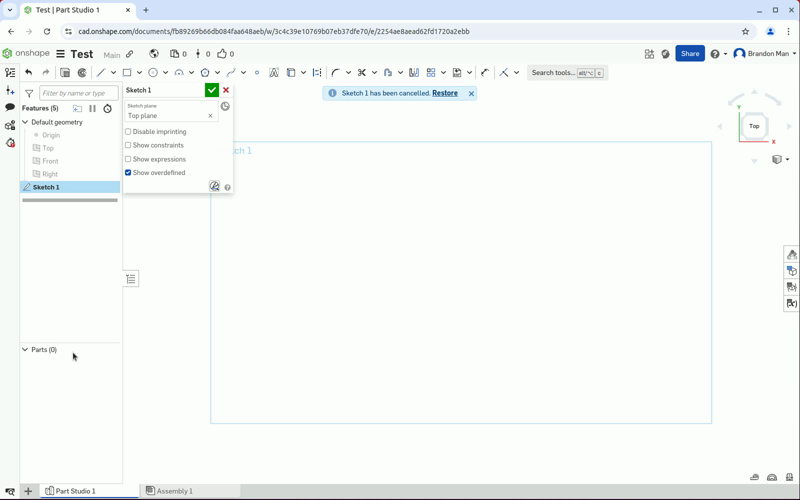
mouse_move(348, 395)
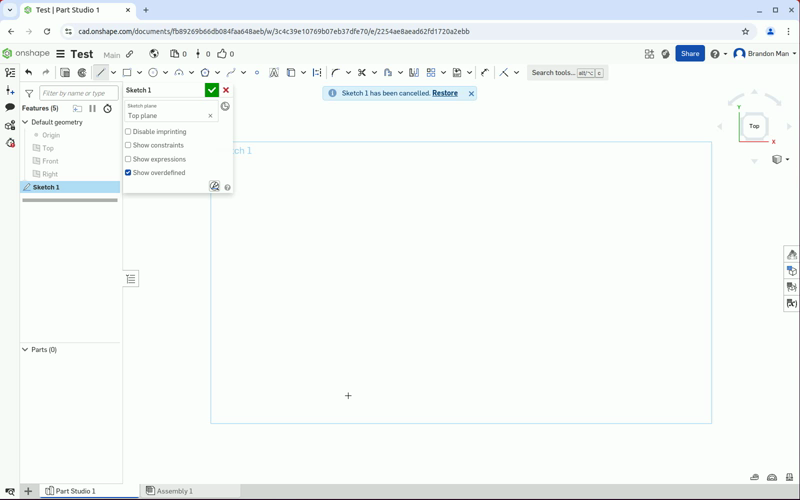
click(348, 395)
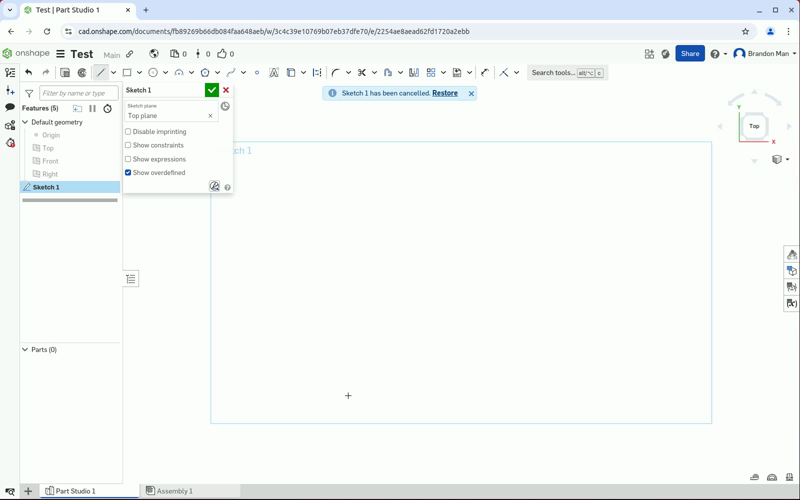
key_up(shift)
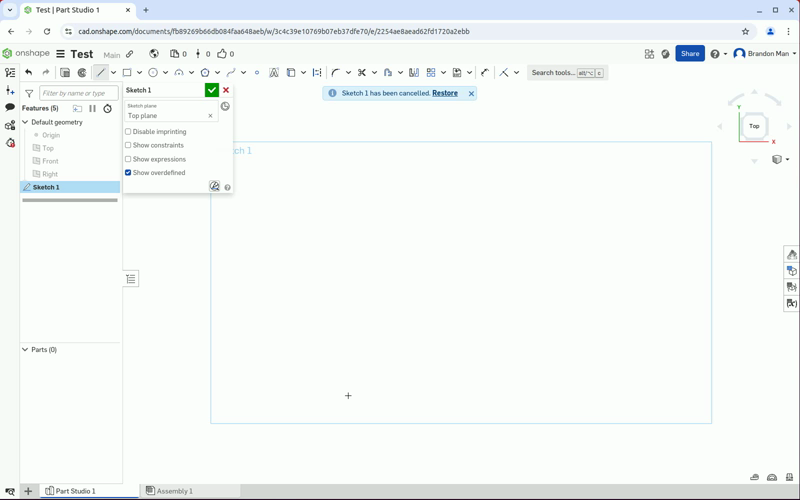
key_down(shift)
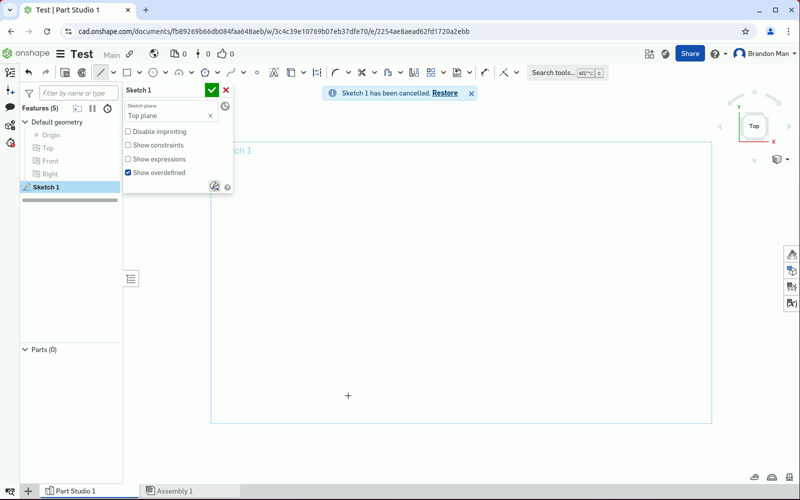
mouse_move(572, 395)
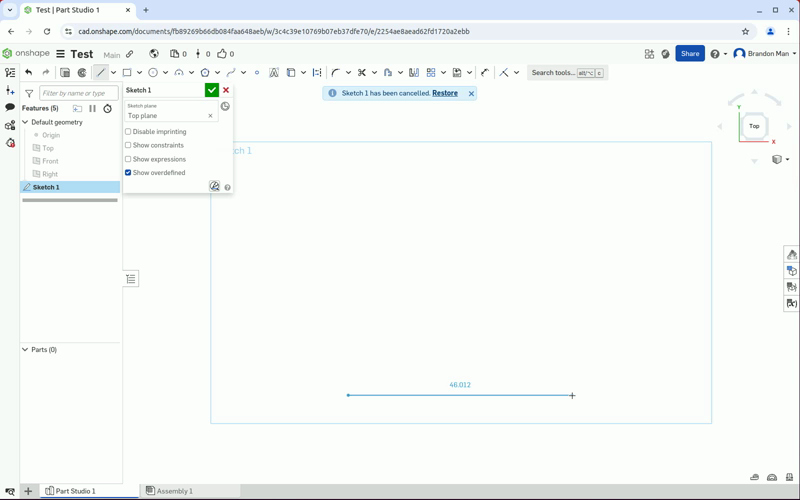
click(572, 395)
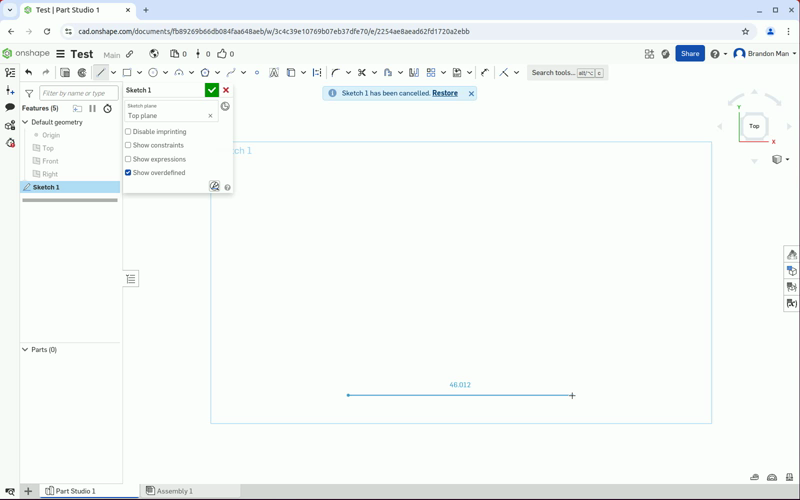
key_up(shift)
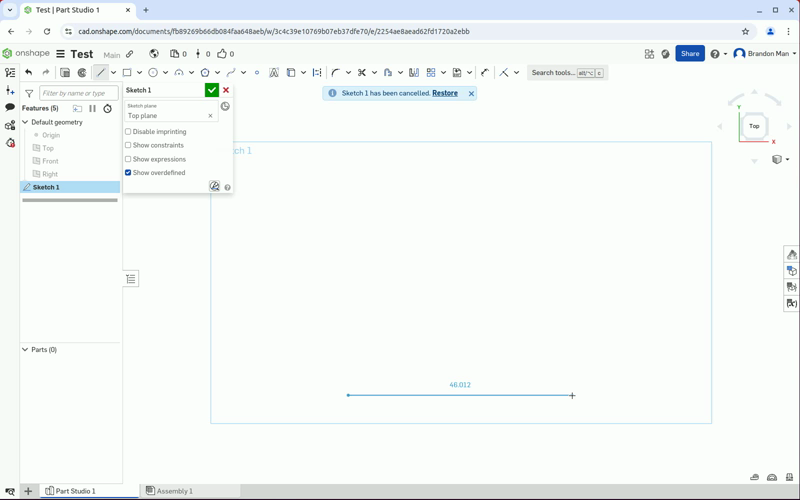
key_down(shift)
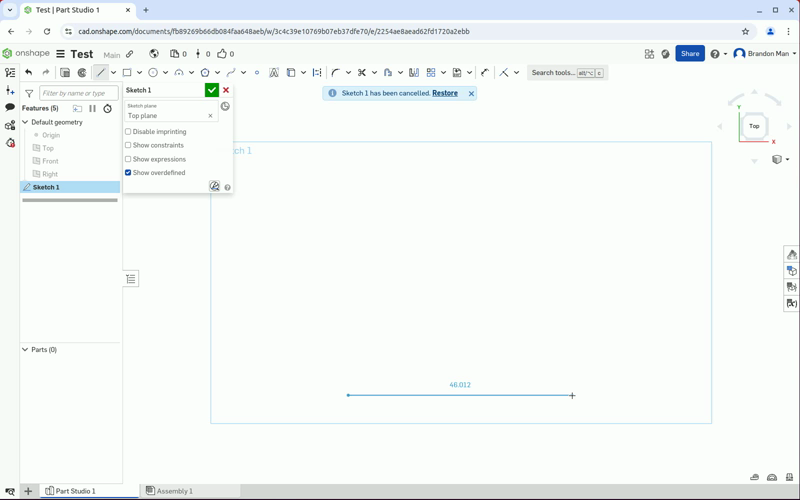
mouse_move(572, 171)
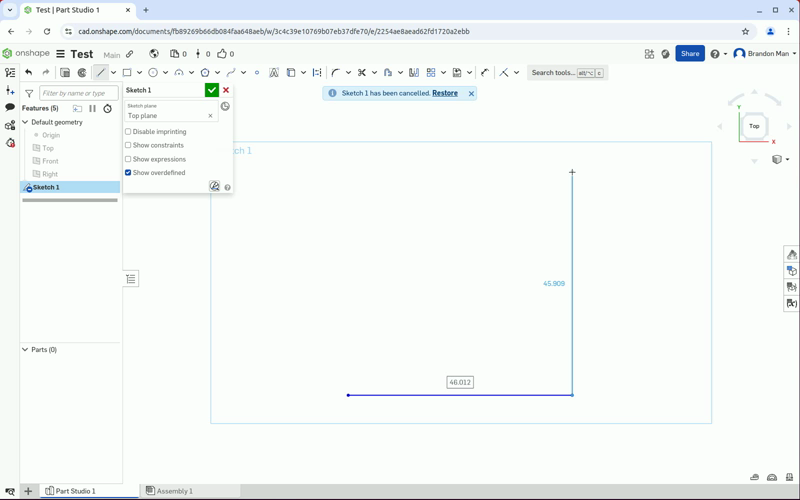
click(572, 171)
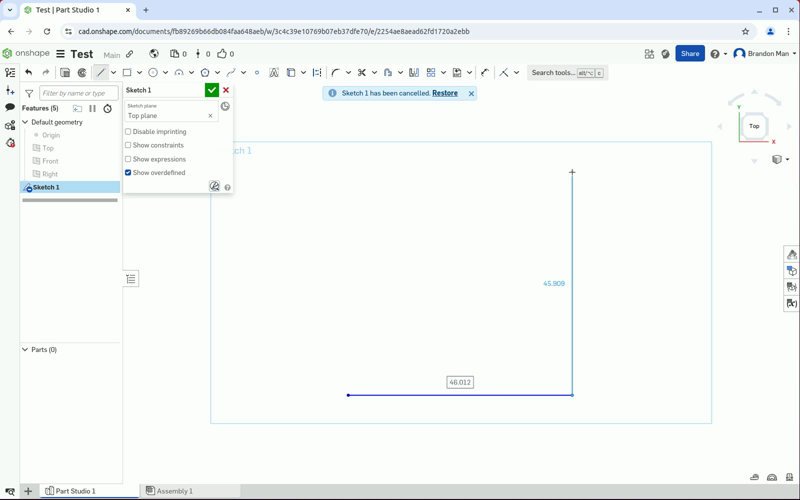
key_up(shift)
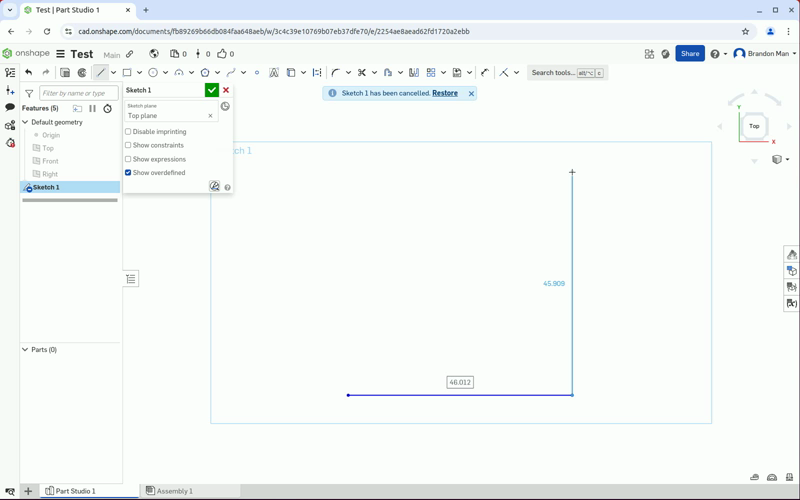
key_down(shift)
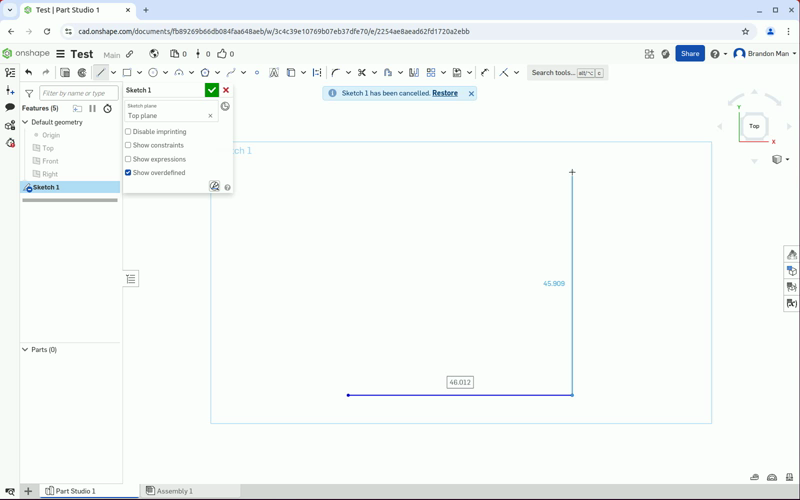
mouse_move(348, 171)
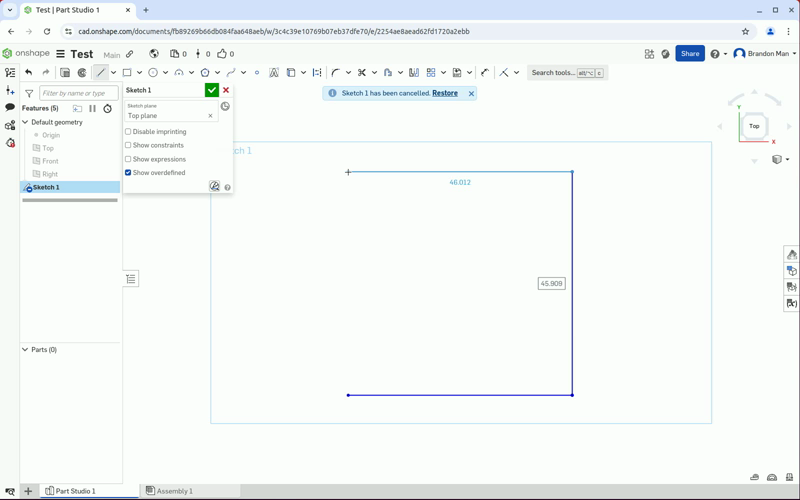
click(348, 171)
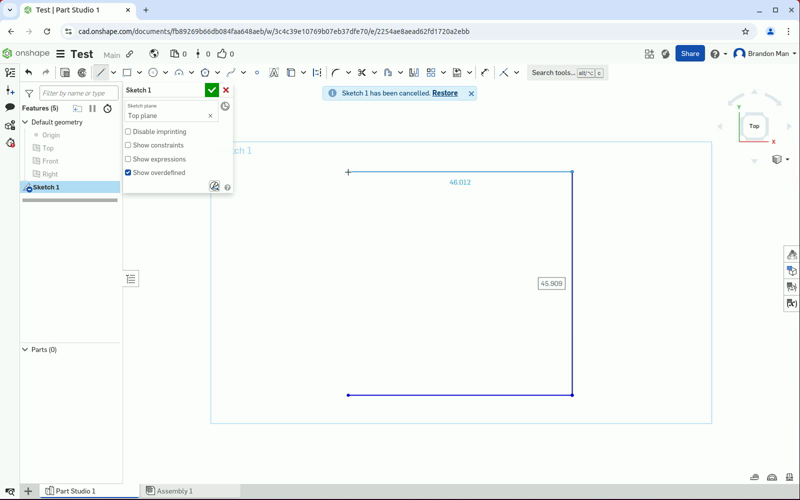
key_up(shift)
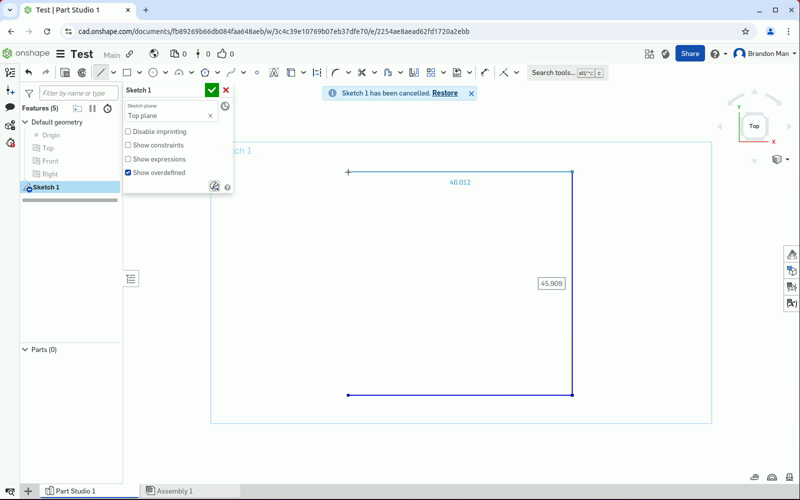
key_down(shift)
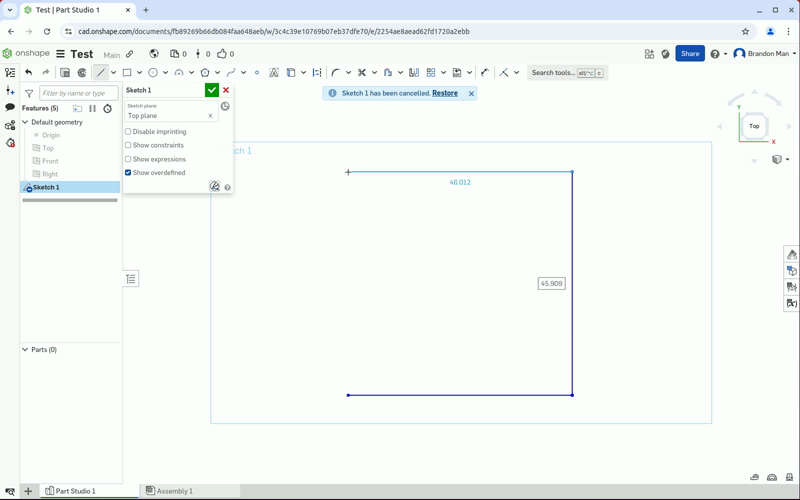
mouse_move(348, 395)
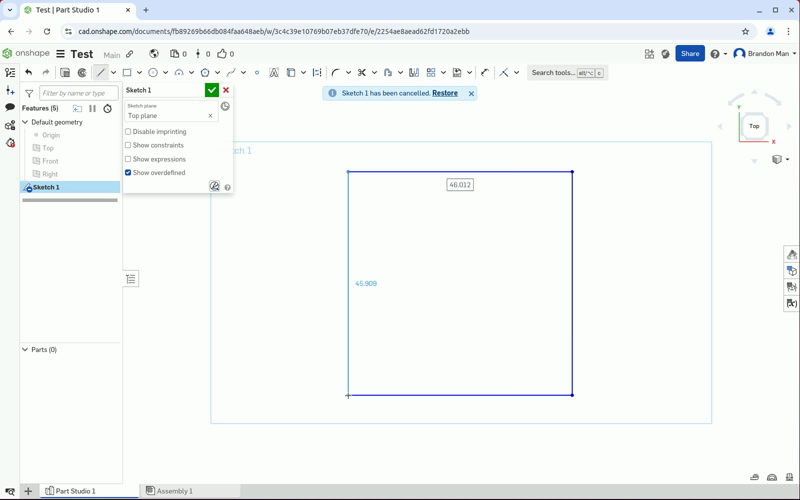
key_up(shift)
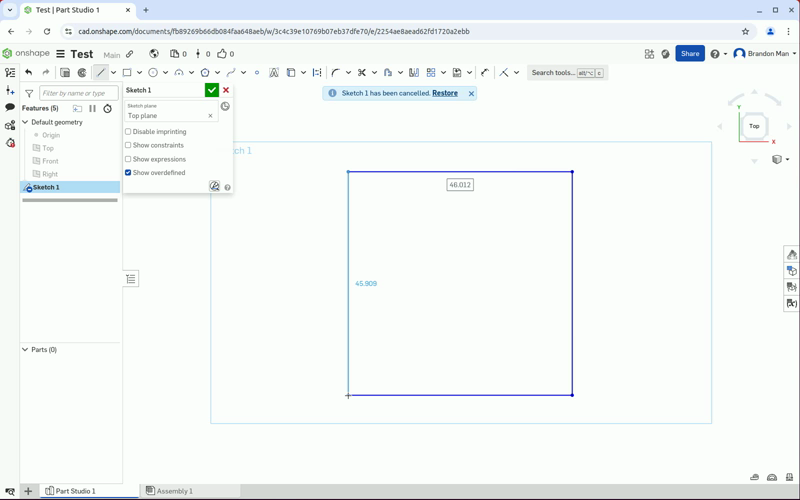
click(348, 395)
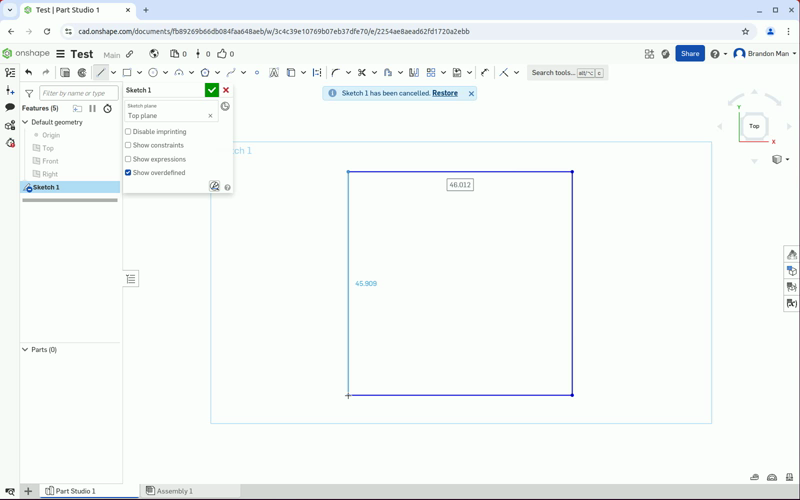
key(esc)
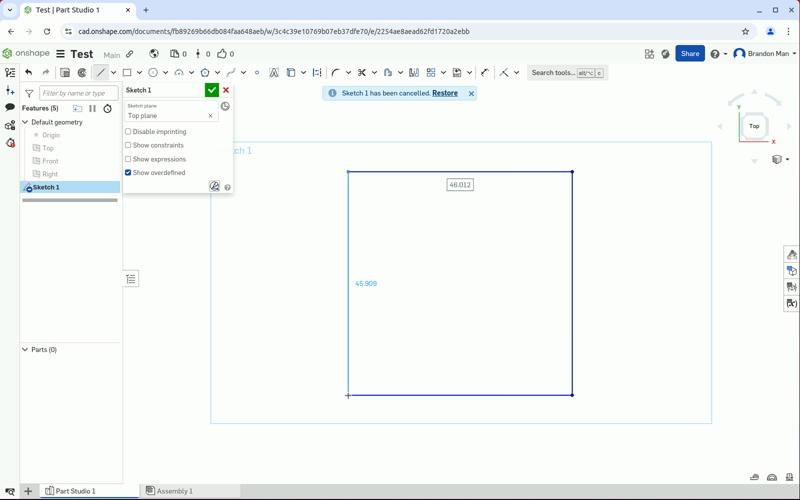
mouse_move(509, 321)
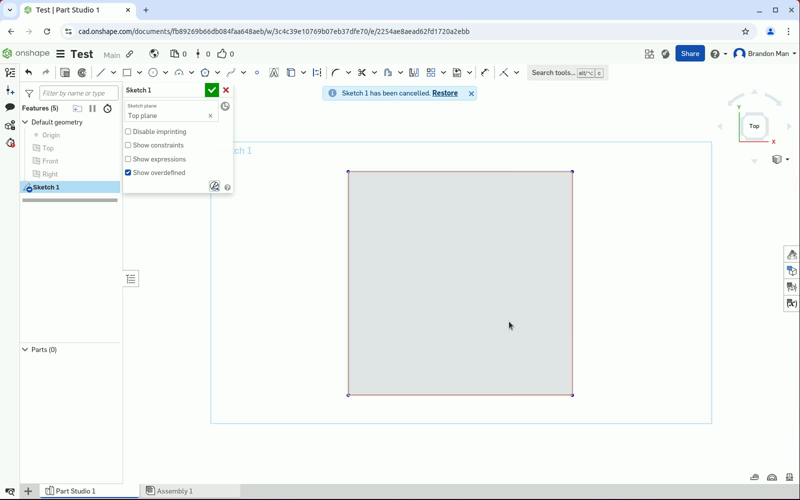
click(509, 321)
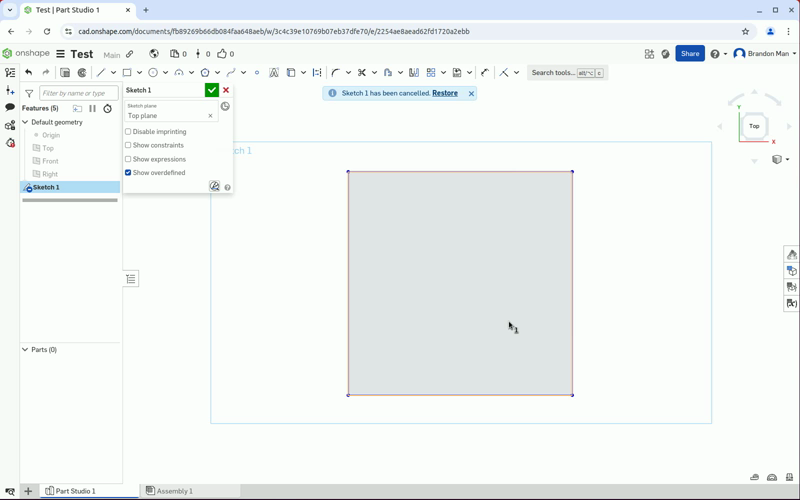
mouse_move(73, 352)
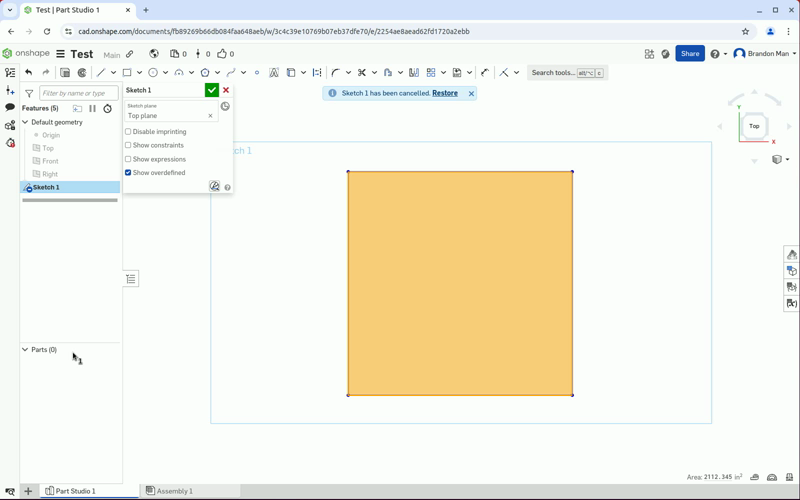
key(shift+y)
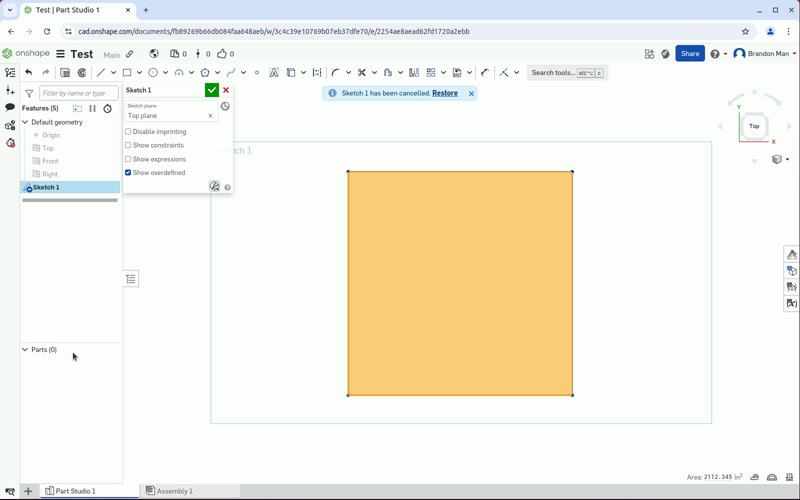
key(shift+e)
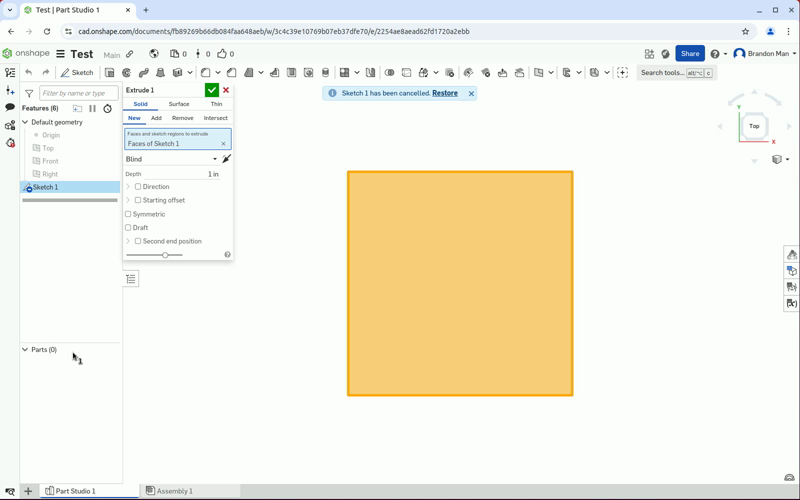
mouse_move(143, 106)
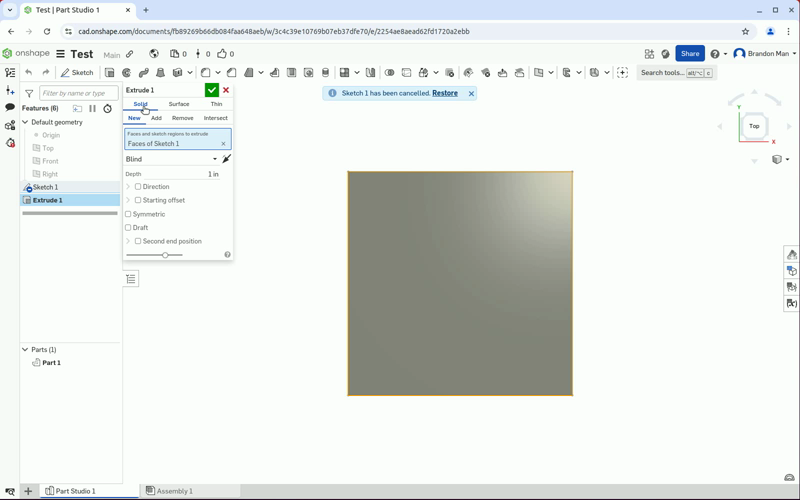
click(143, 106)
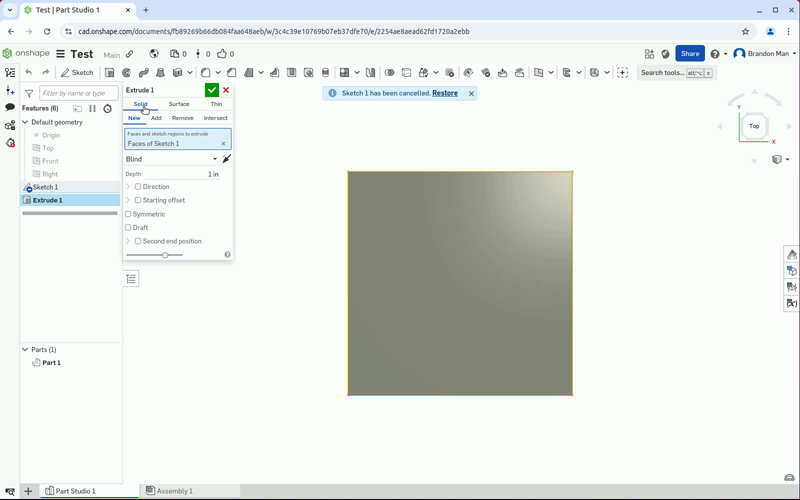
mouse_move(137, 120)
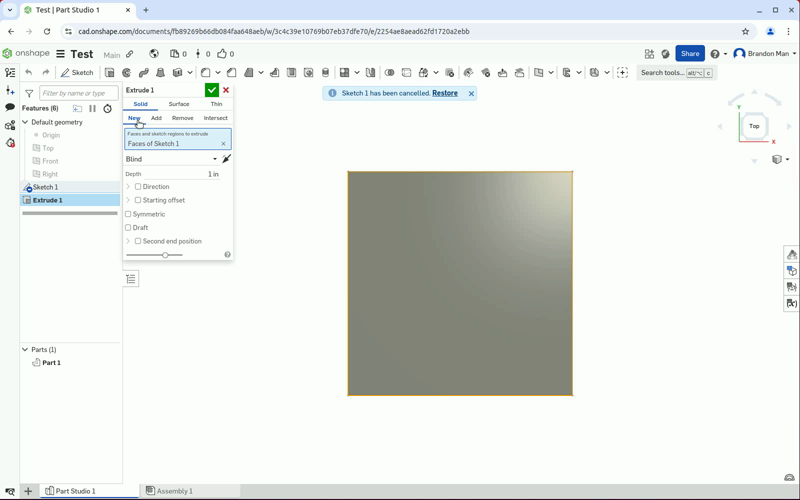
click(137, 120)
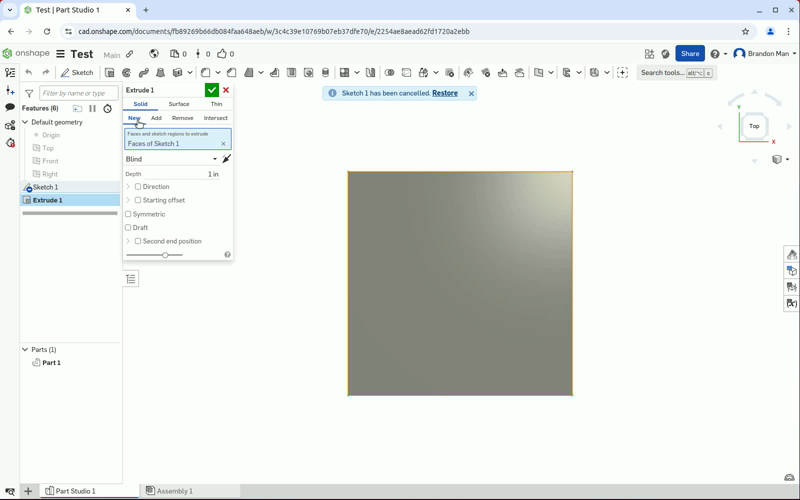
key(tab, 4)
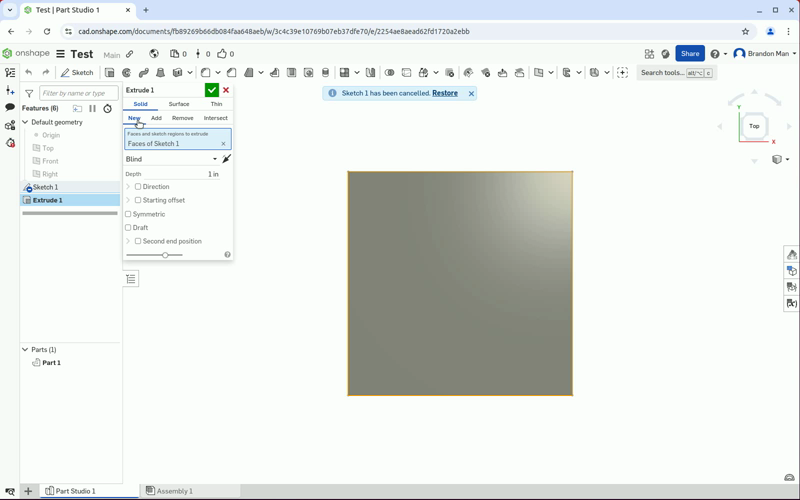
text(6.981)
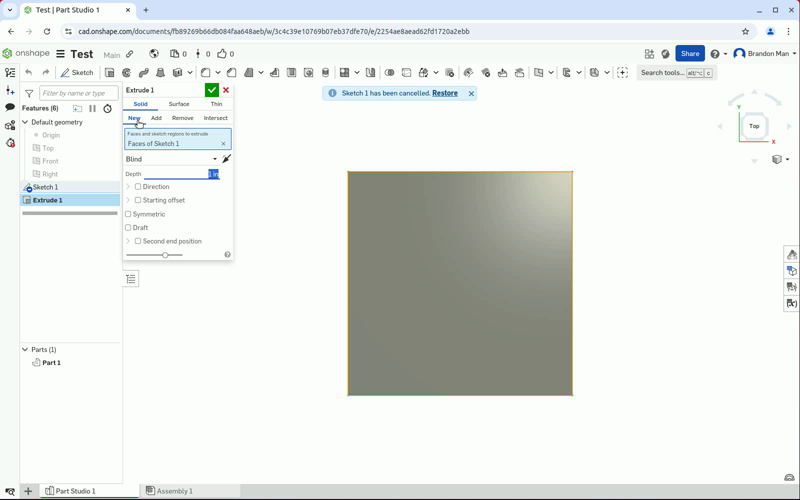
key(enter)
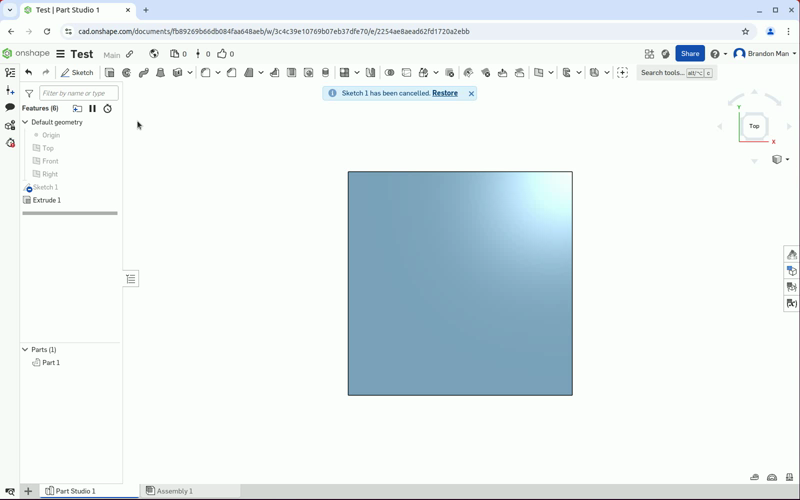
key(shift+h)
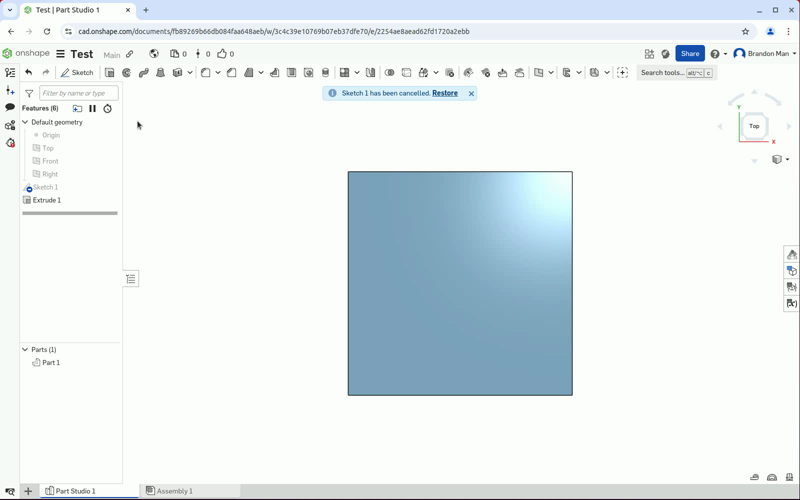
key(shift+h)
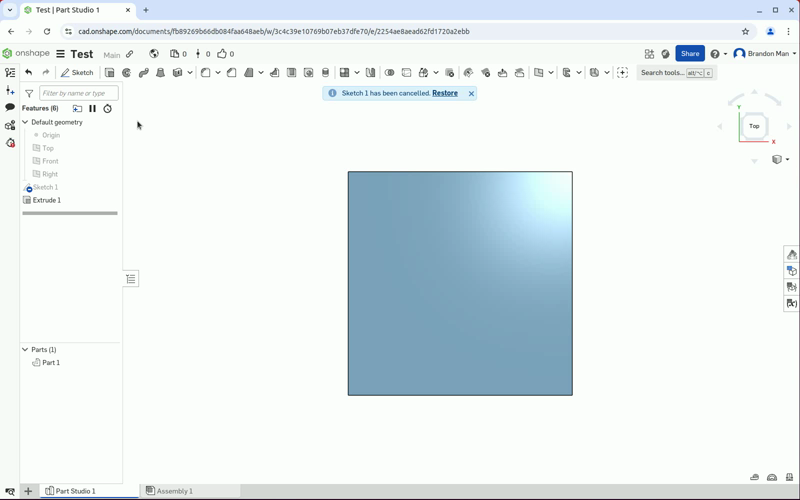
mouse_move(73, 189)
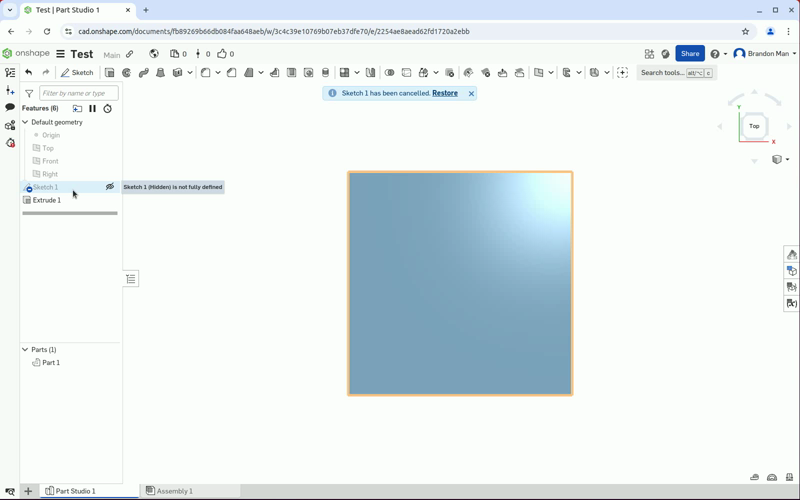
click(73, 189)
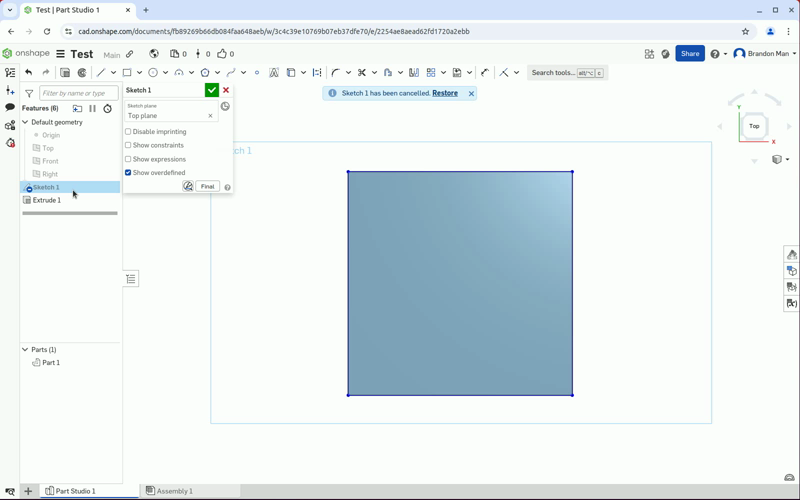
mouse_move(229, 92)
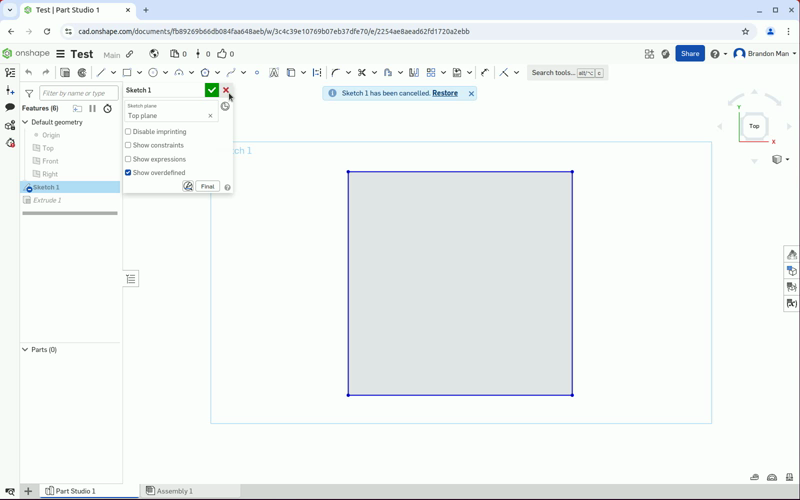
click(229, 92)
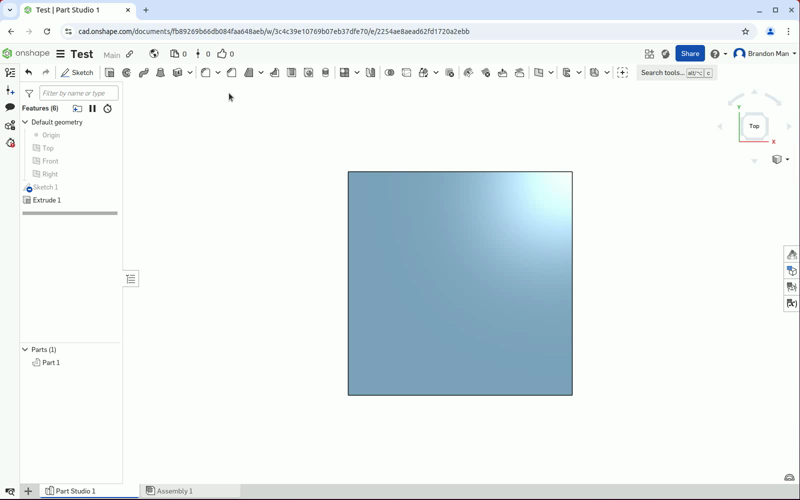
mouse_move(541, 75)
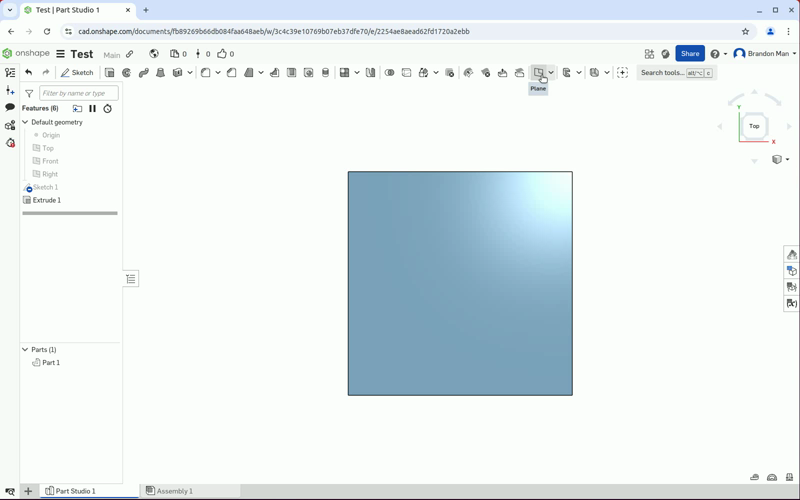
click(541, 75)
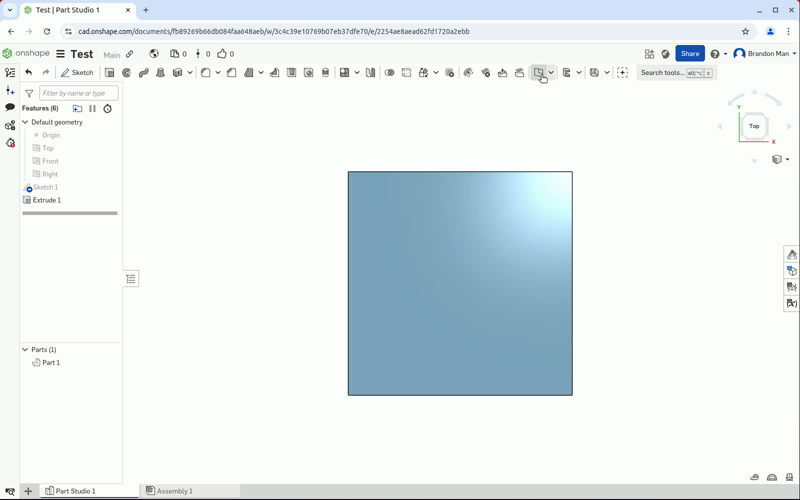
mouse_move(73, 150)
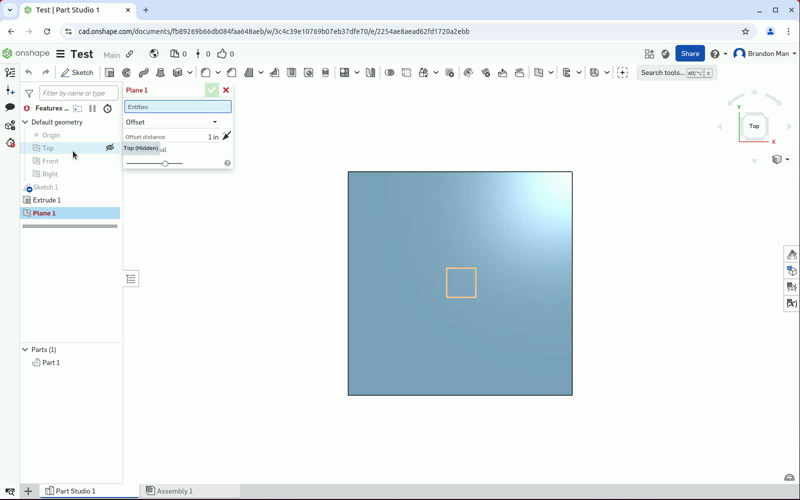
click(73, 150)
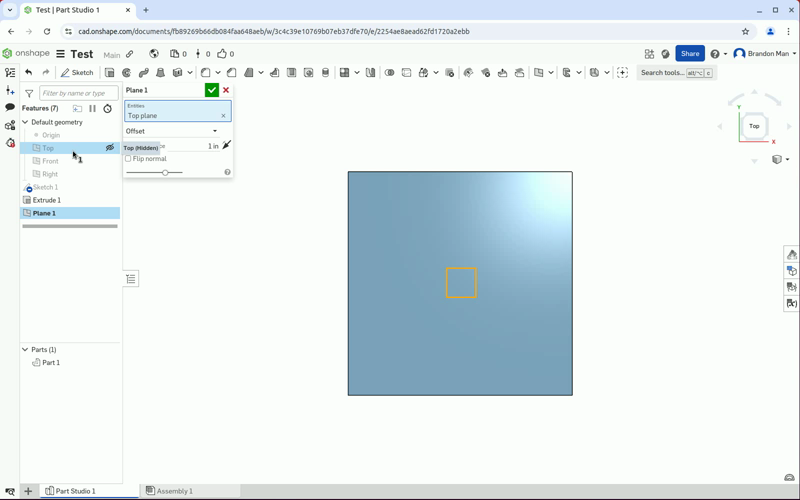
key(tab, 2)
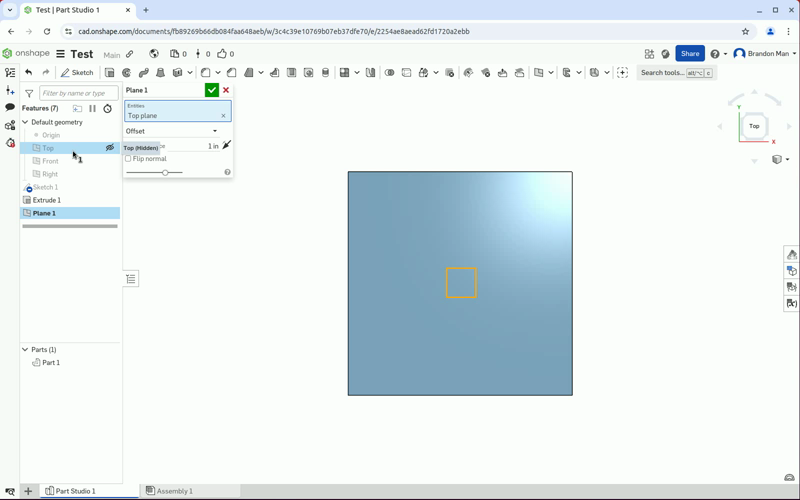
text(6.994)
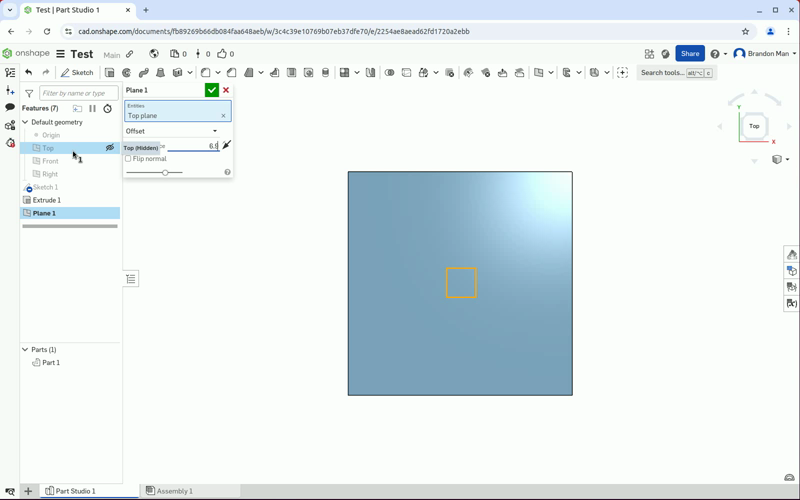
key(enter, 2)
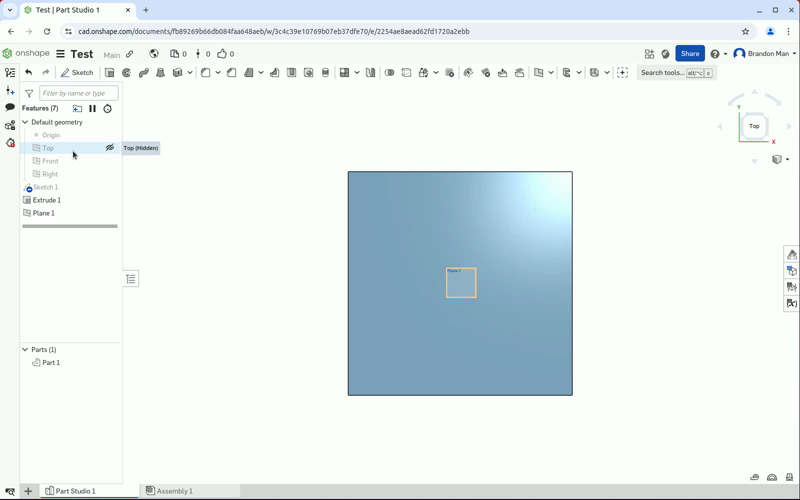
key(shift+s)
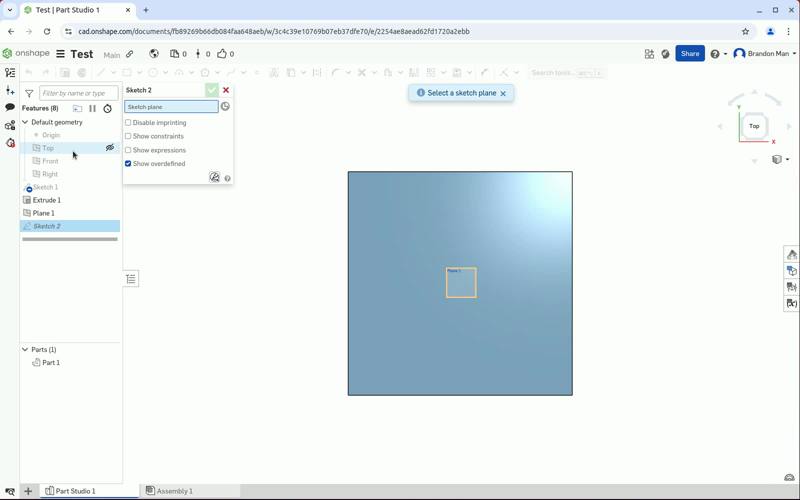
mouse_move(73, 215)
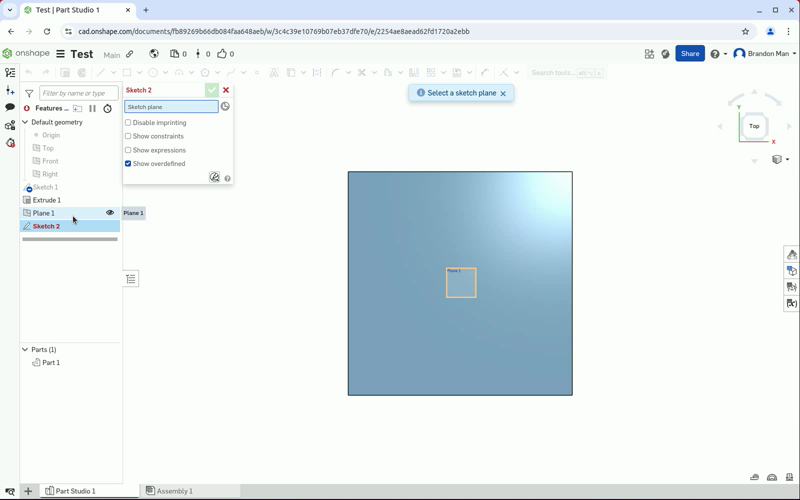
click(73, 215)
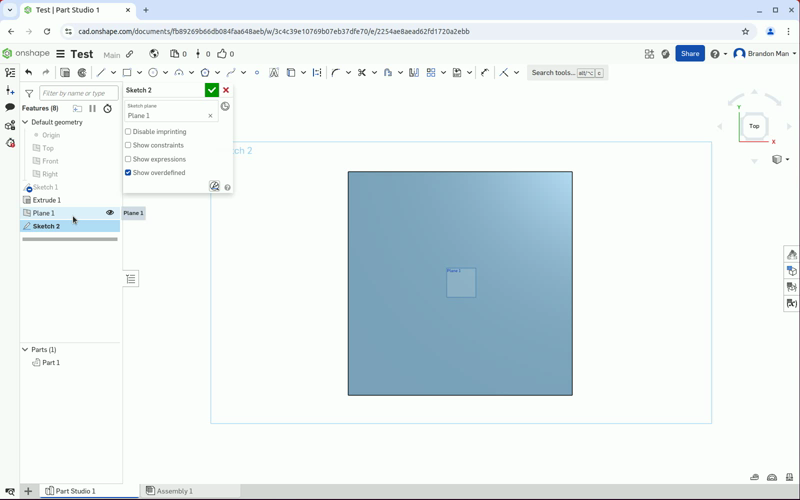
mouse_move(73, 352)
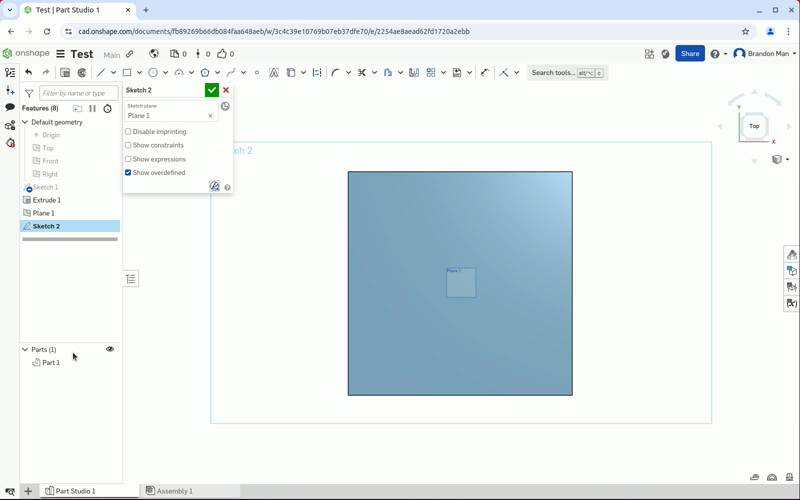
key(y)
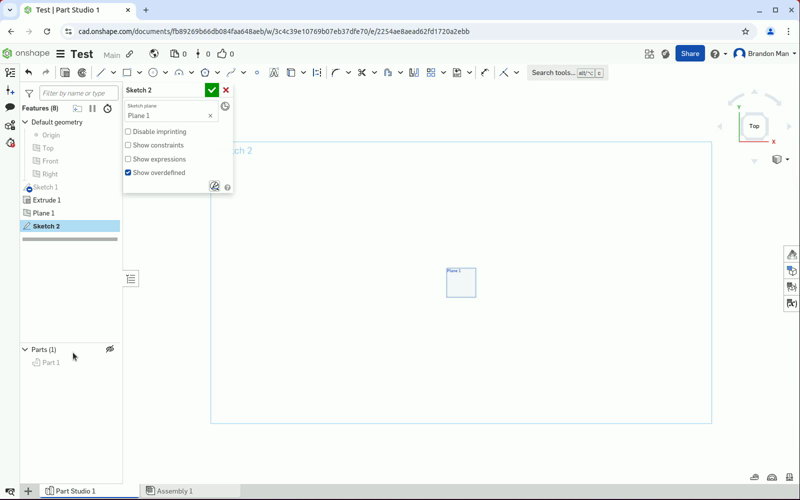
key(l)
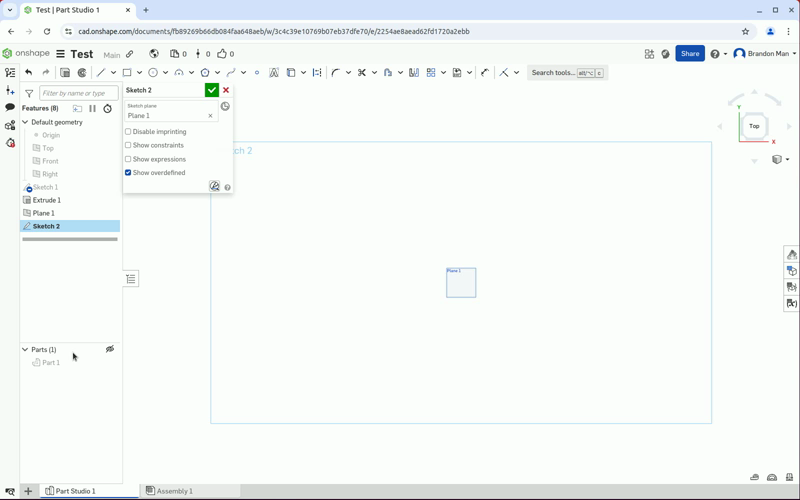
key_down(shift)
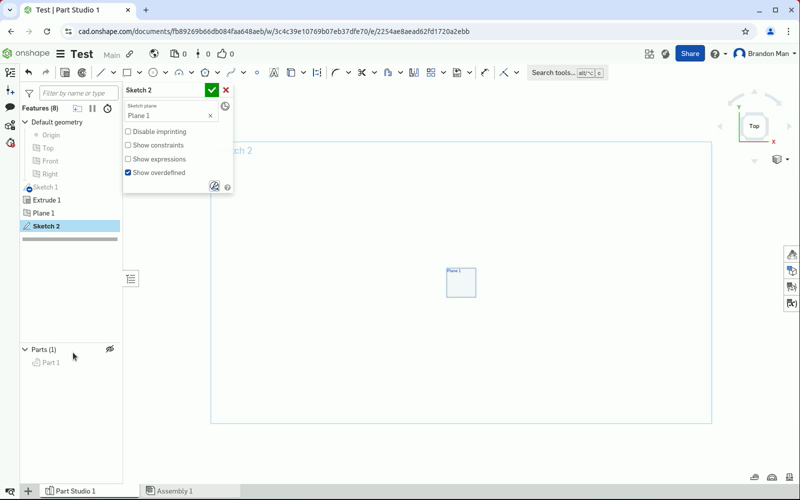
mouse_move(434, 308)
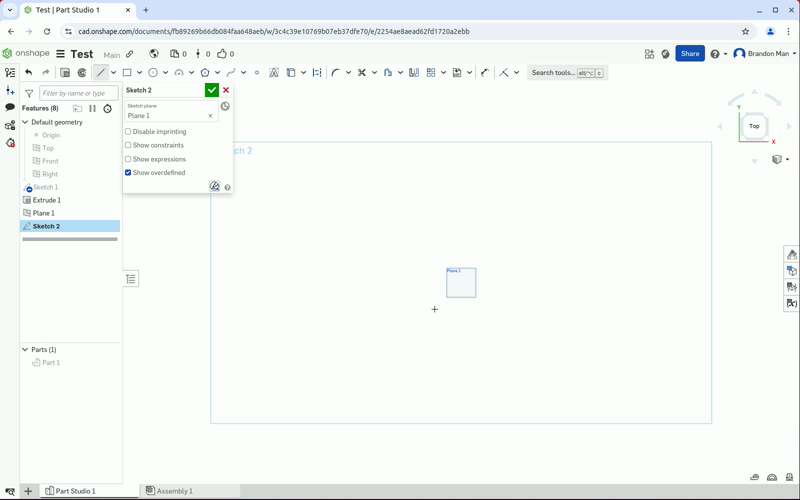
click(434, 308)
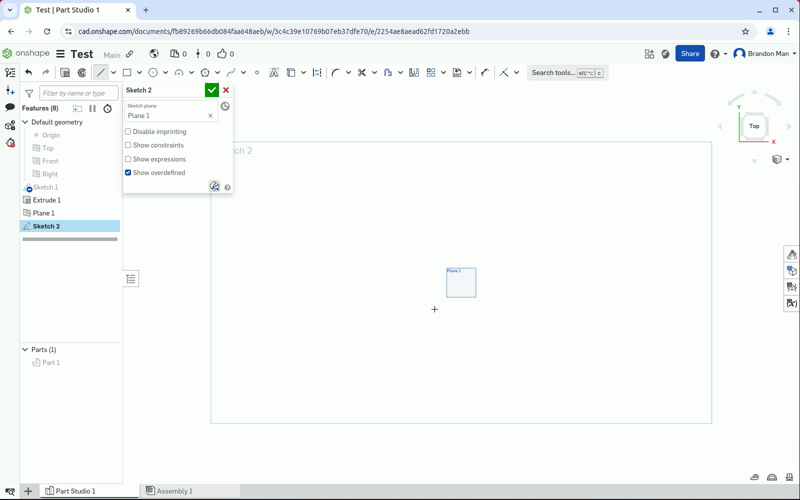
key_up(shift)
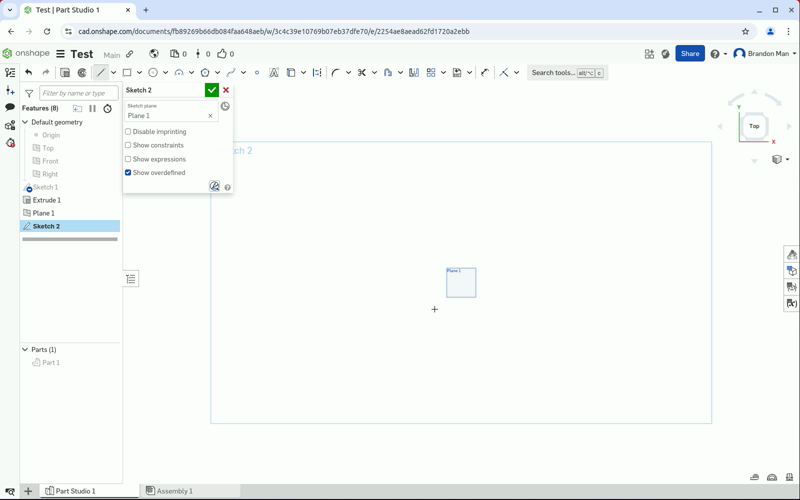
key_down(shift)
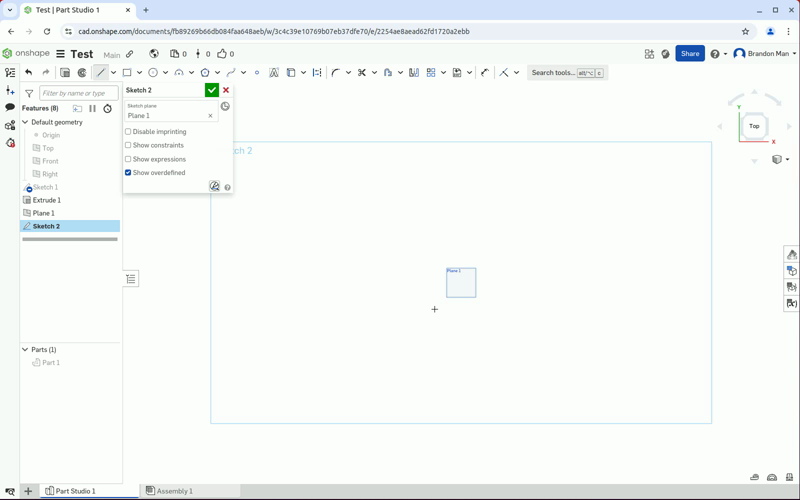
mouse_move(464, 308)
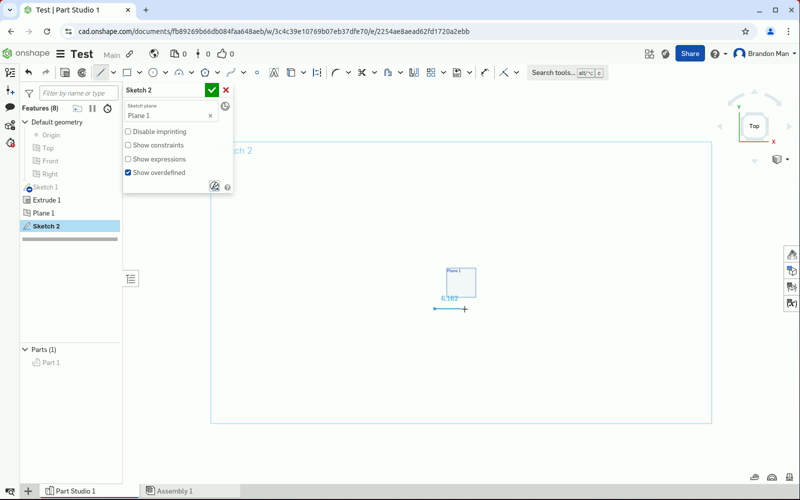
mouse_move(486, 308)
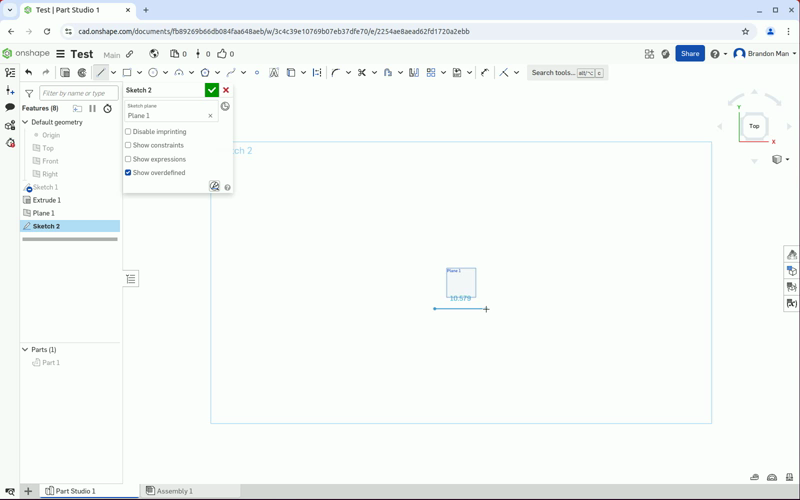
click(486, 308)
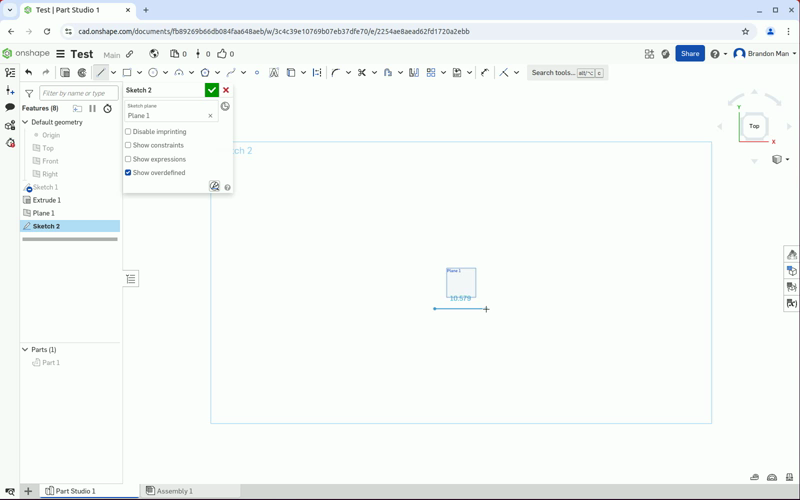
key_up(shift)
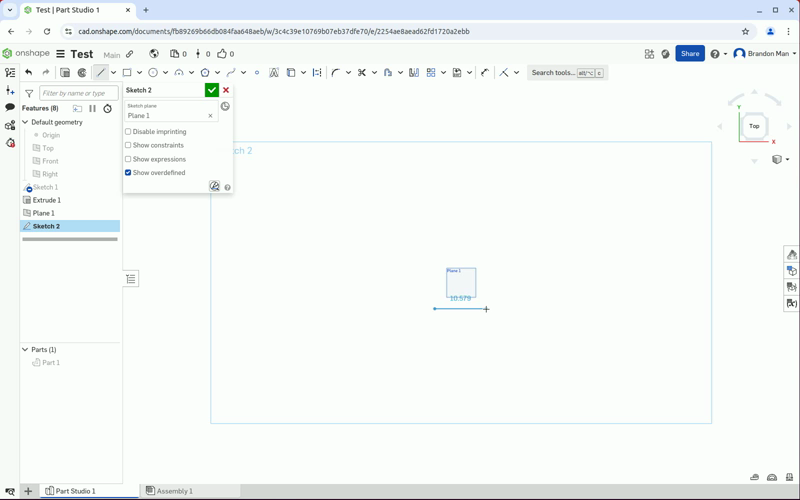
key_down(shift)
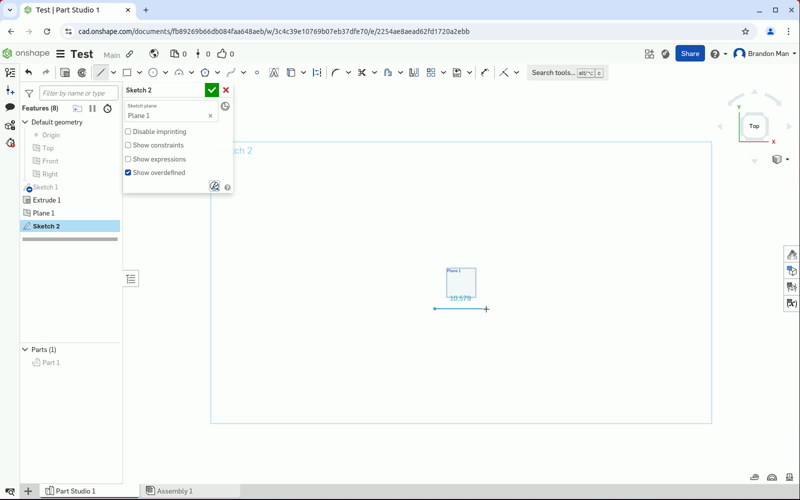
mouse_move(516, 308)
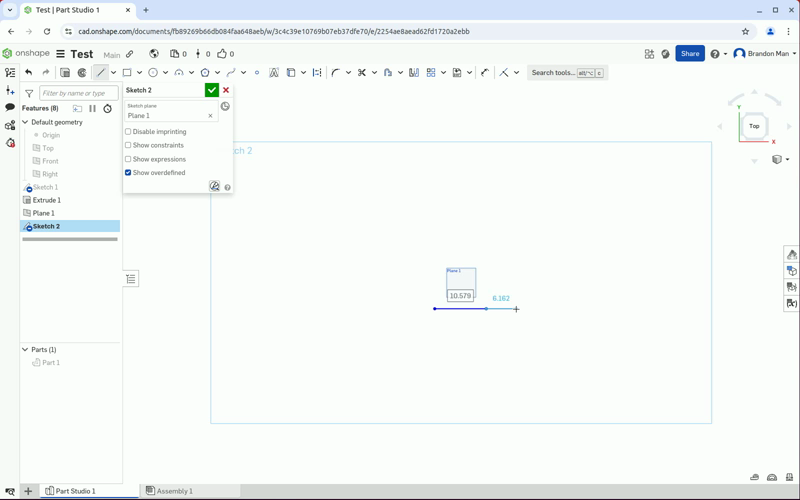
mouse_move(486, 257)
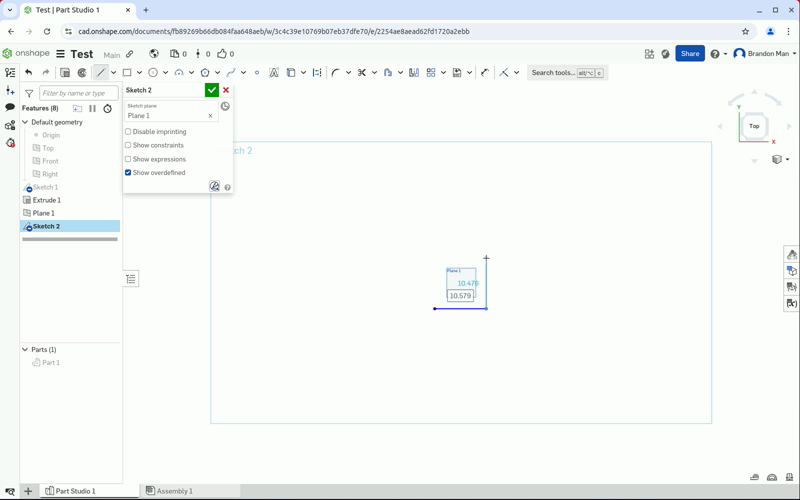
click(486, 257)
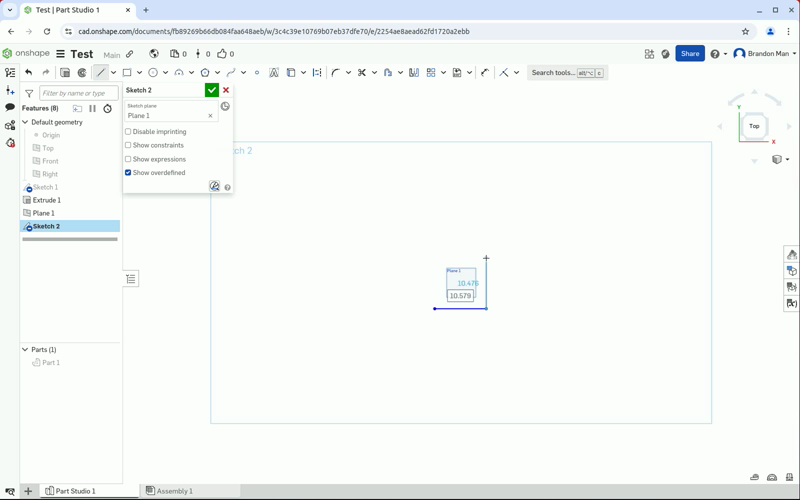
key_up(shift)
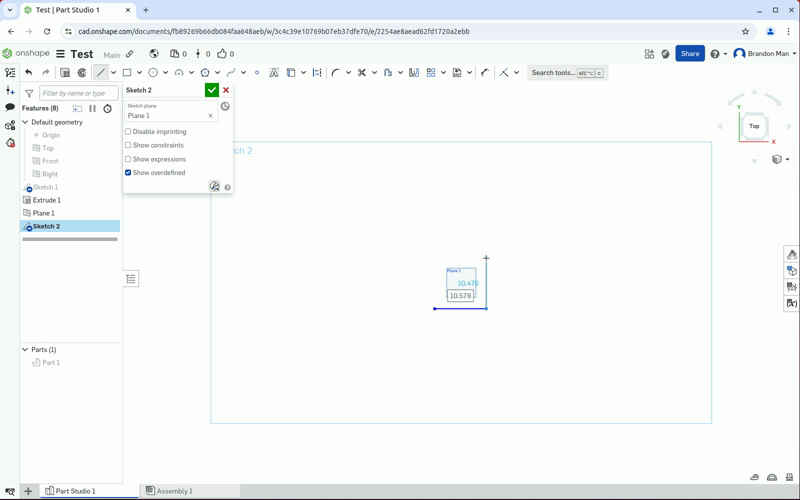
key_down(shift)
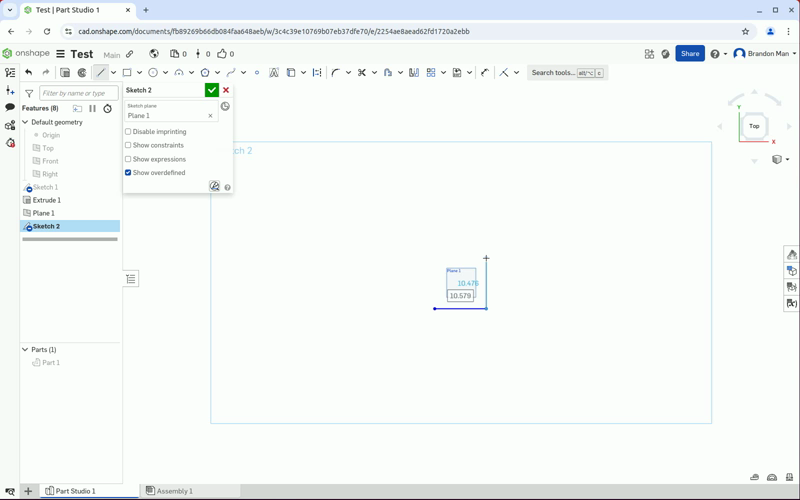
mouse_move(516, 257)
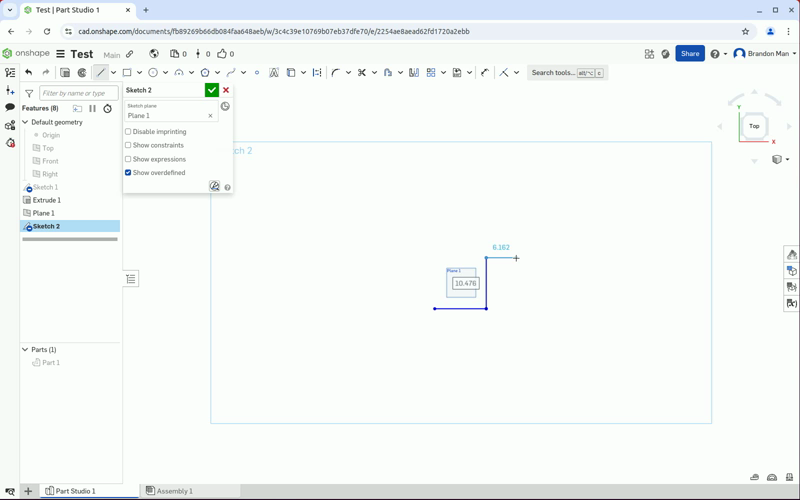
mouse_move(434, 257)
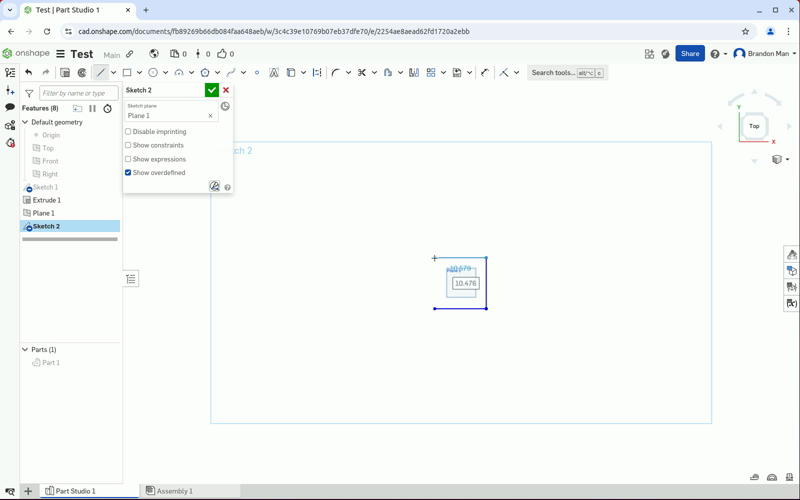
click(434, 257)
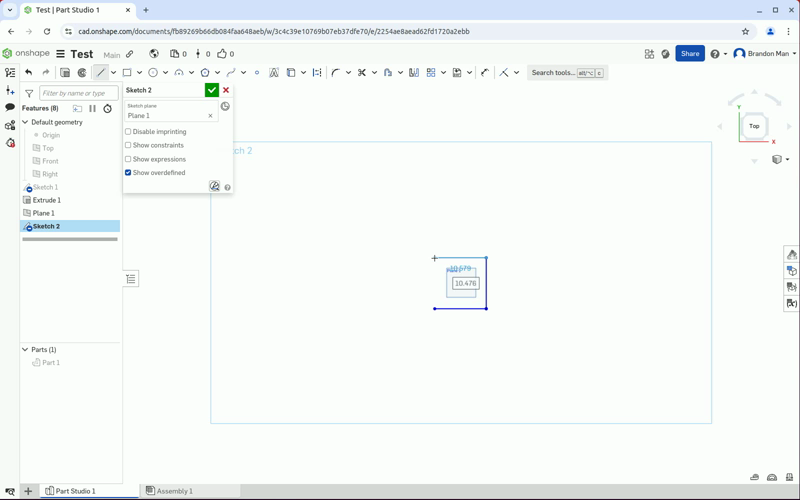
key_up(shift)
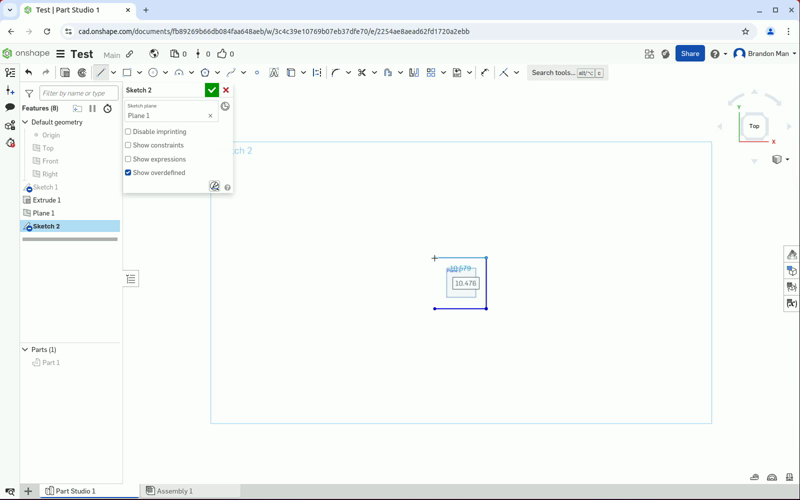
mouse_move(464, 257)
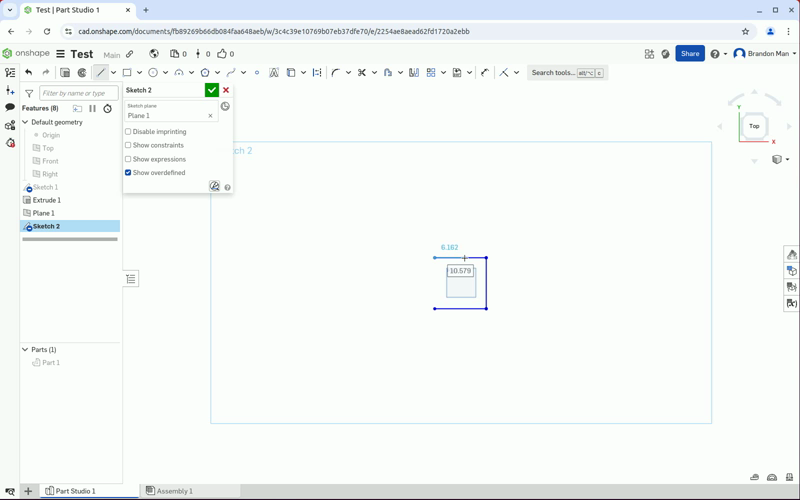
key_down(shift)
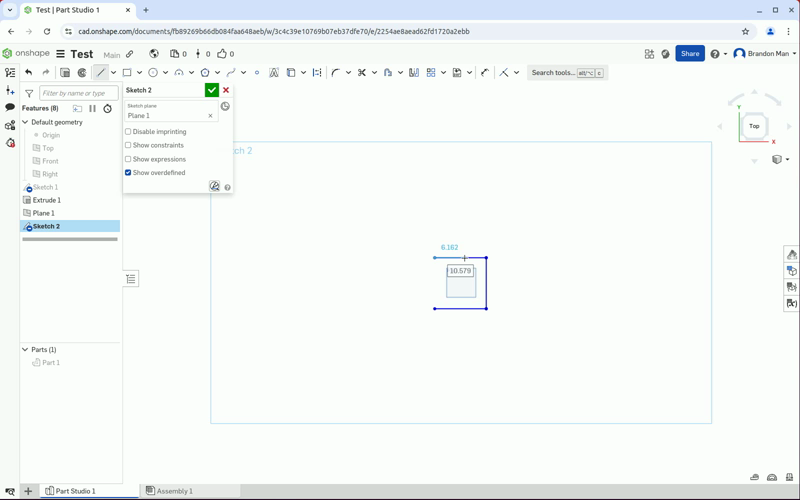
mouse_move(434, 308)
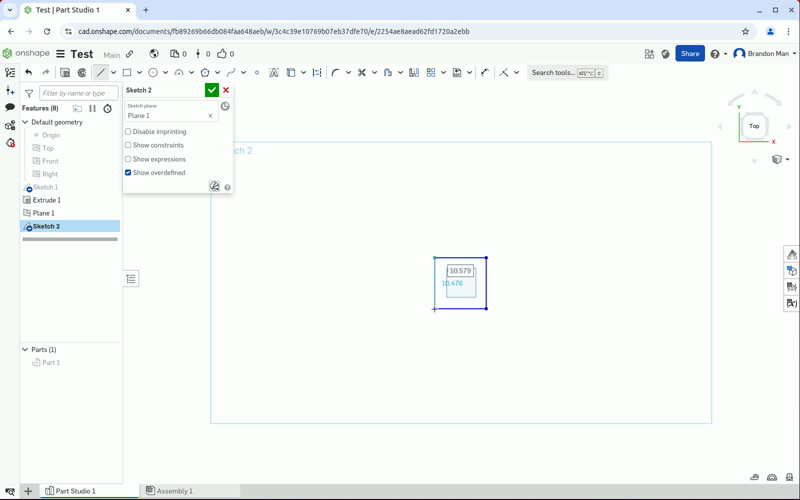
key_up(shift)
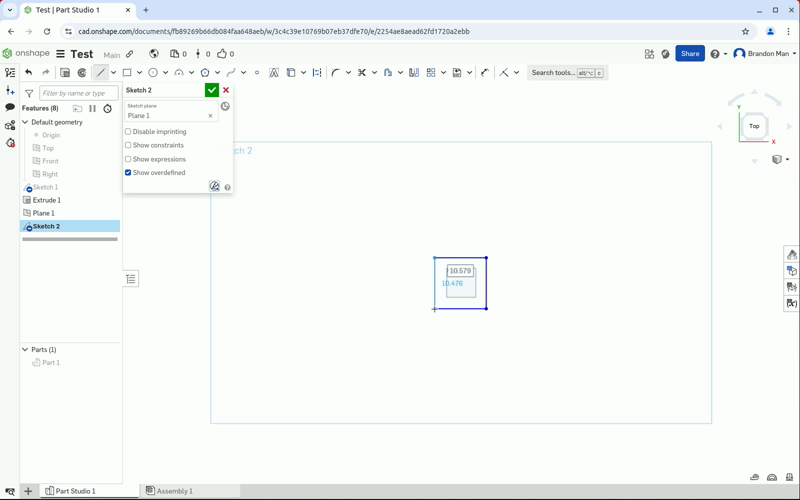
click(434, 308)
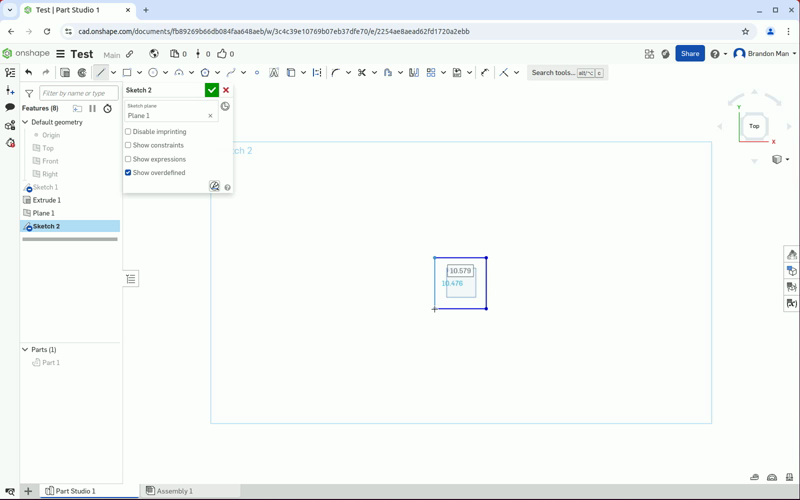
key(esc)
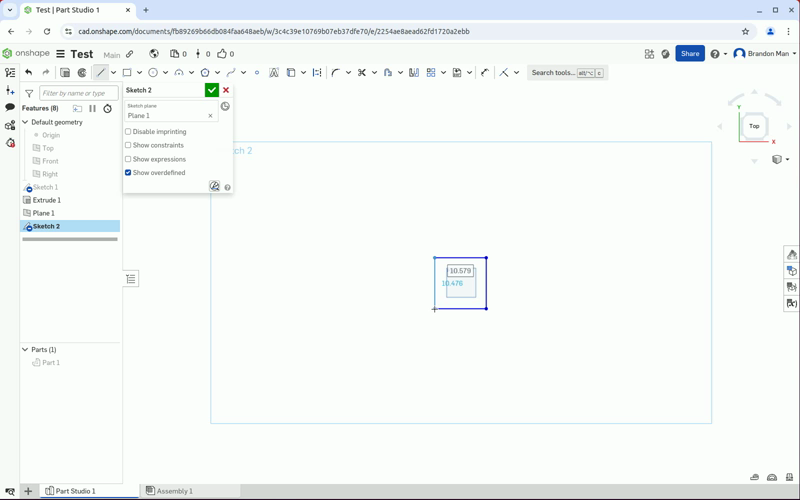
mouse_move(459, 262)
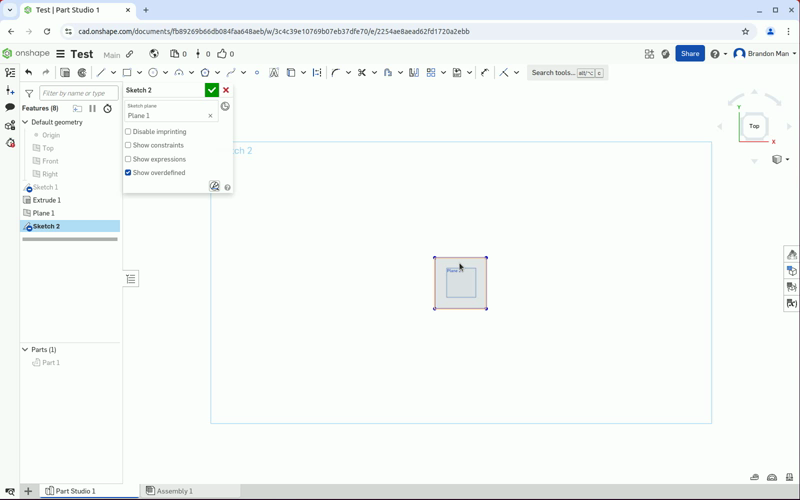
click(459, 262)
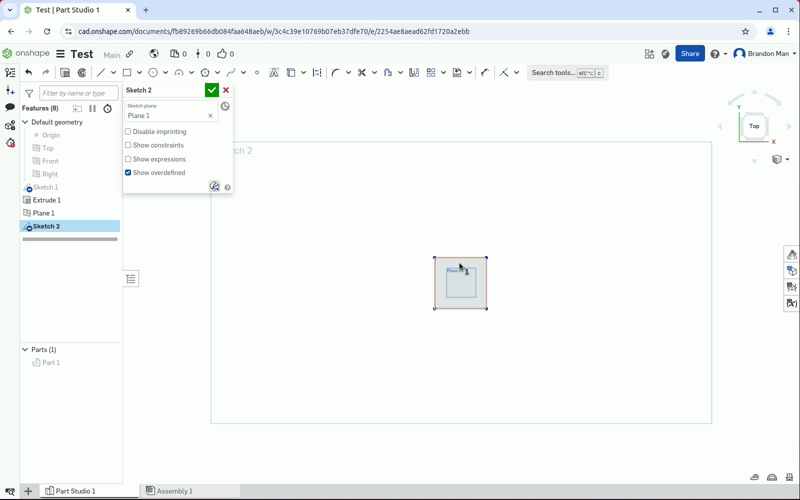
mouse_move(73, 352)
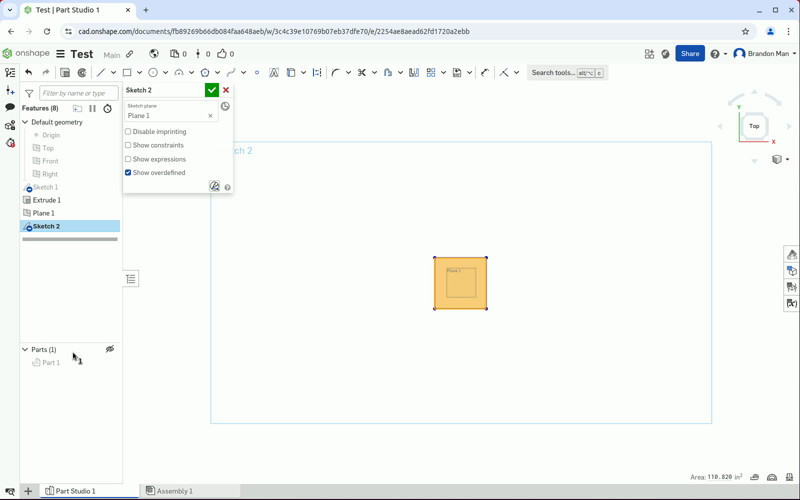
key(shift+y)
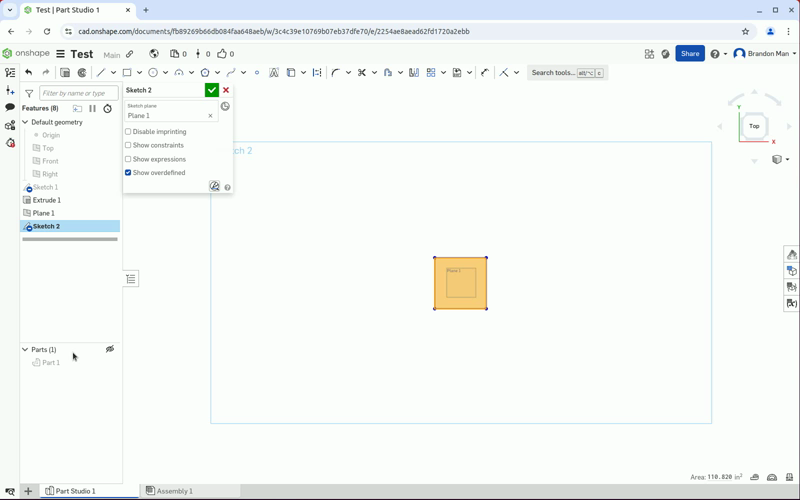
key(shift+e)
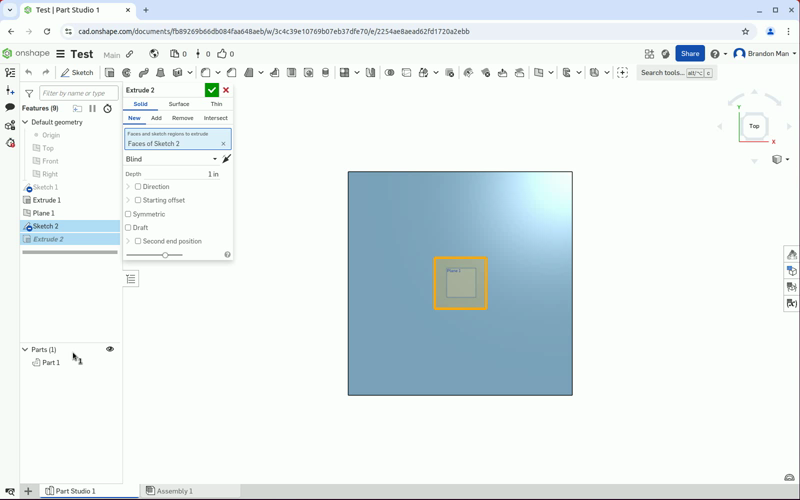
mouse_move(143, 106)
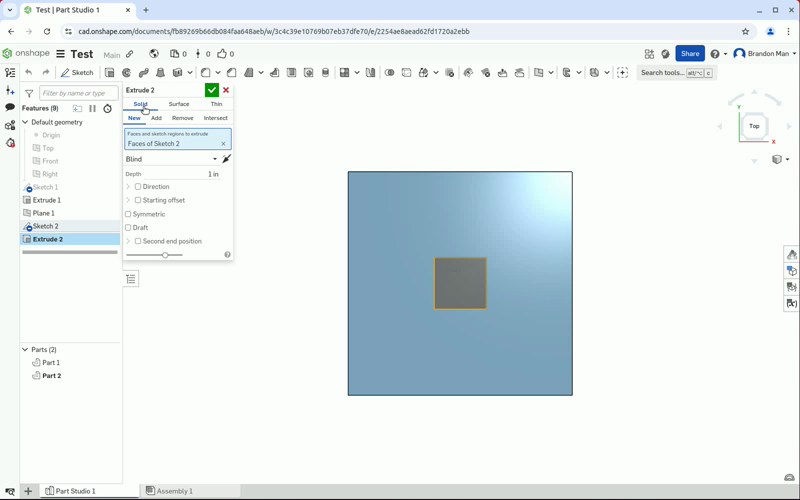
click(143, 106)
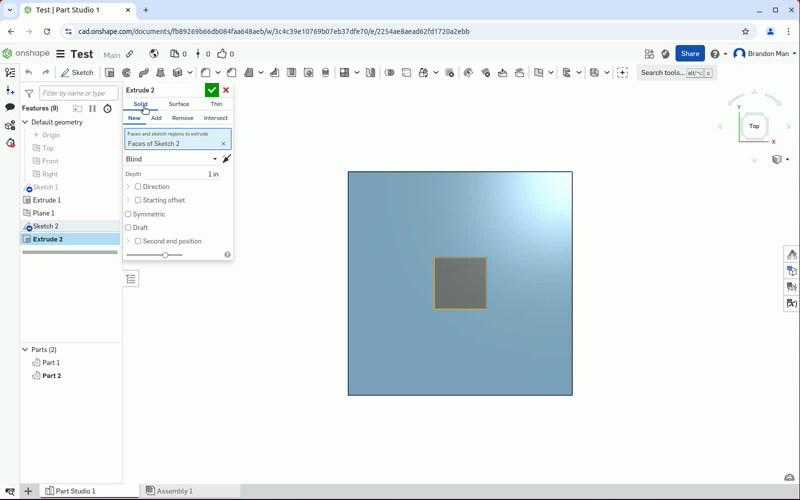
mouse_move(137, 120)
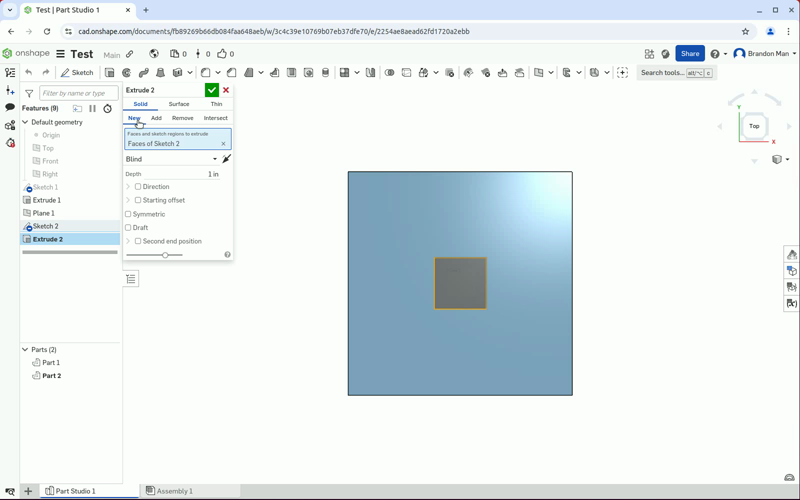
click(137, 120)
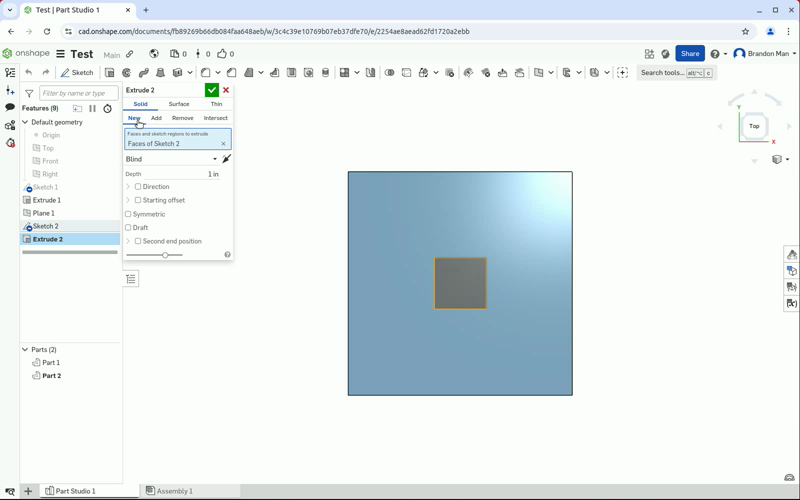
key(tab, 4)
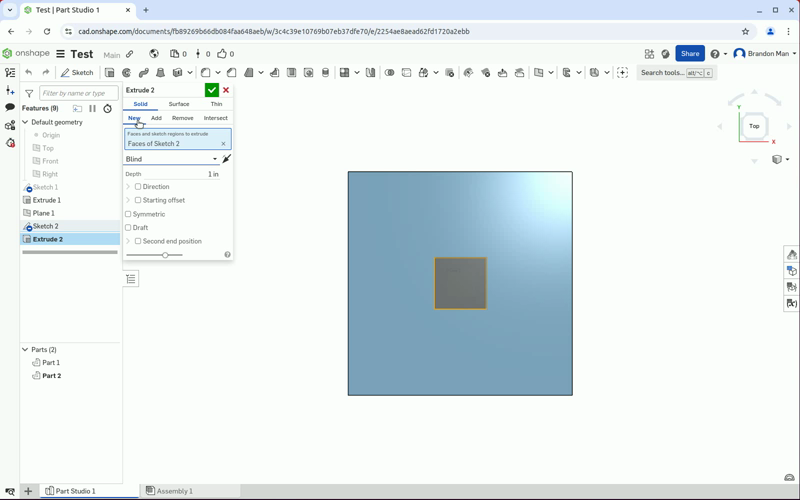
text(6.499)
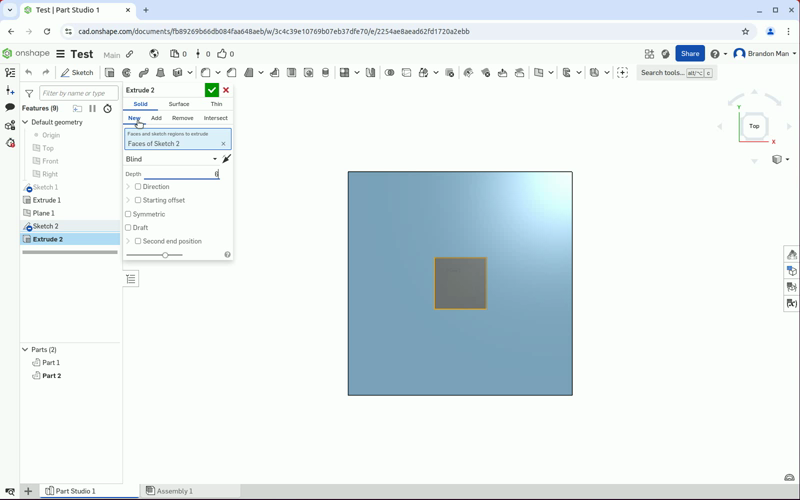
key(enter)
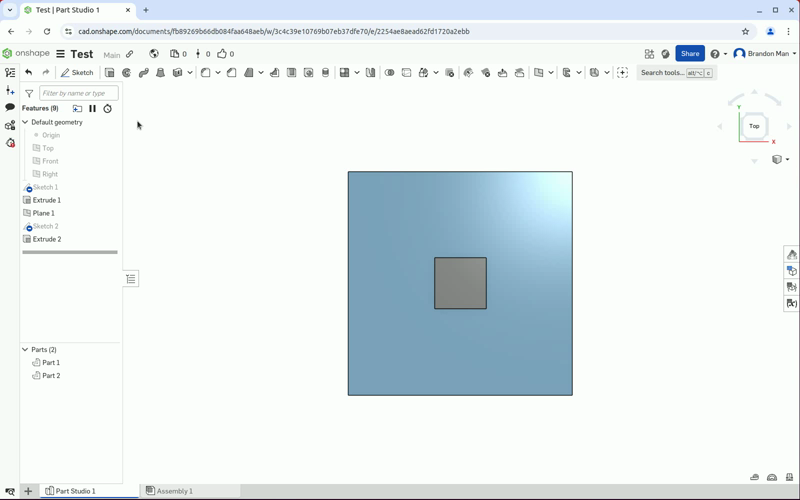
key(shift+h)
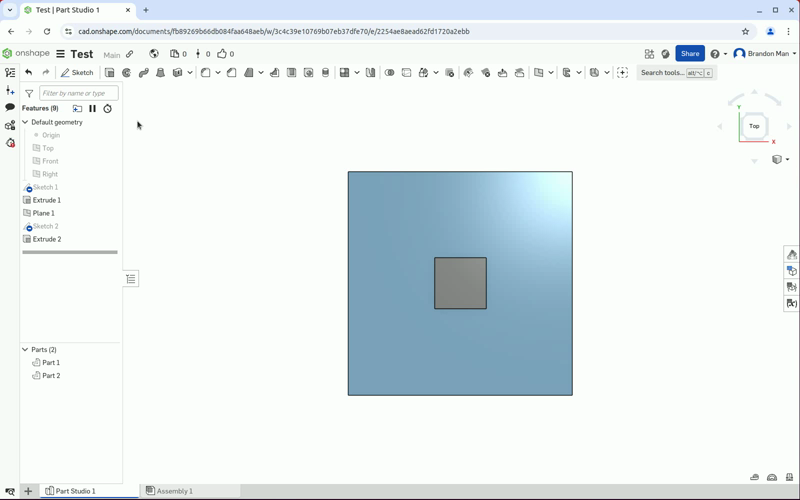
key(shift+h)
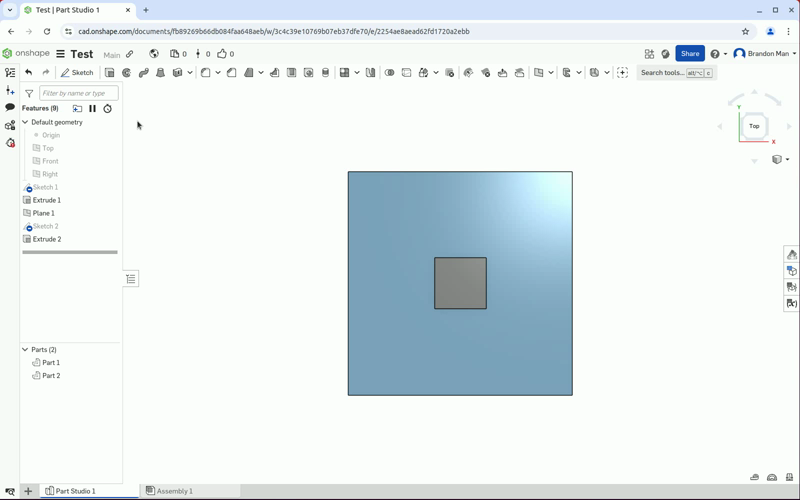
key(shift+7)
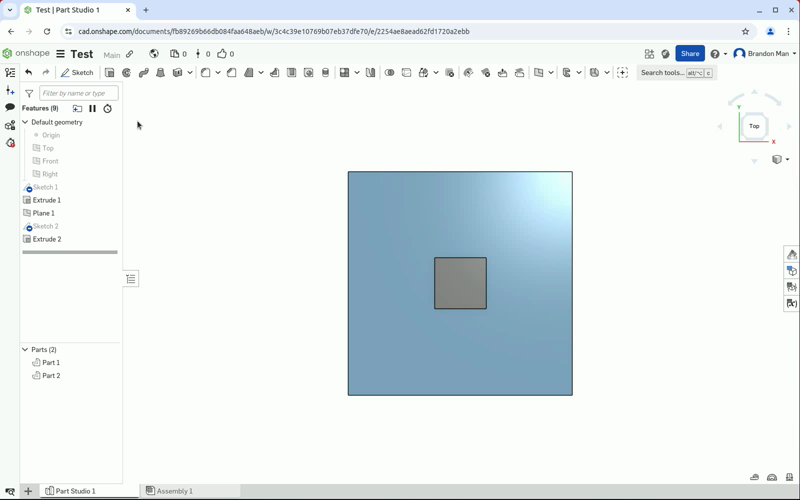
key(up, 3)
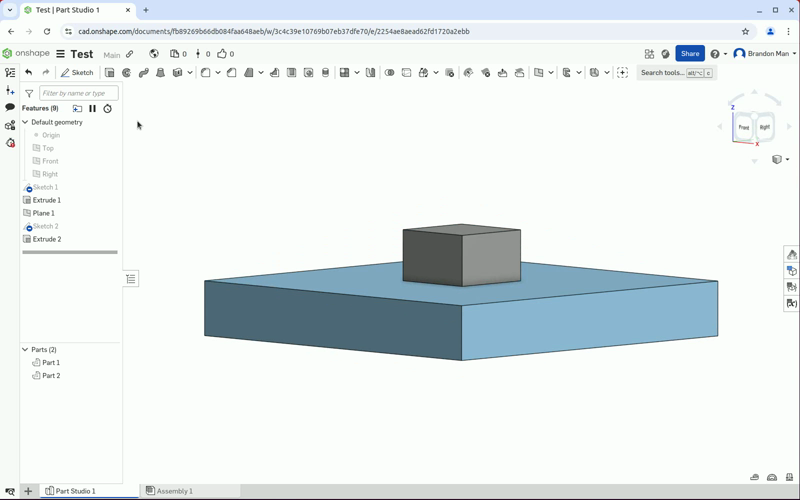
key(left, 3)
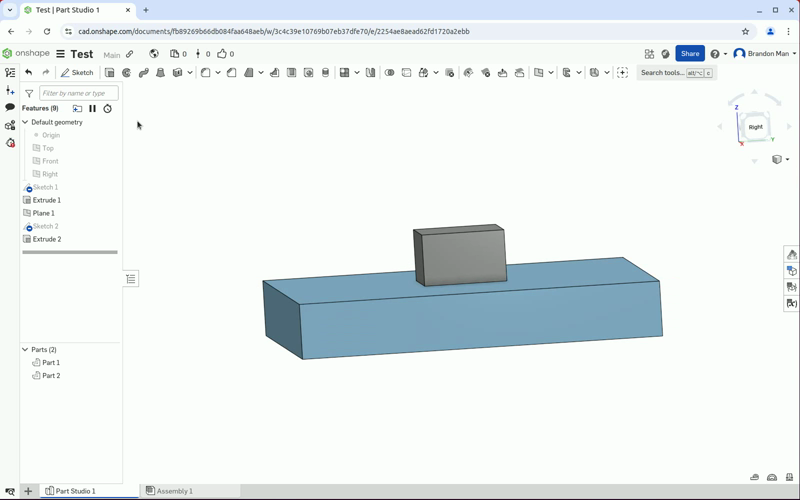
key(right, 3)
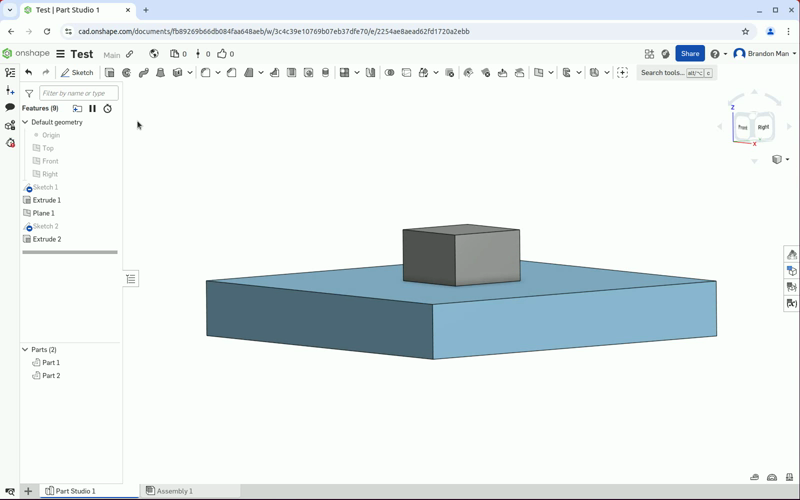
key(down, 3)
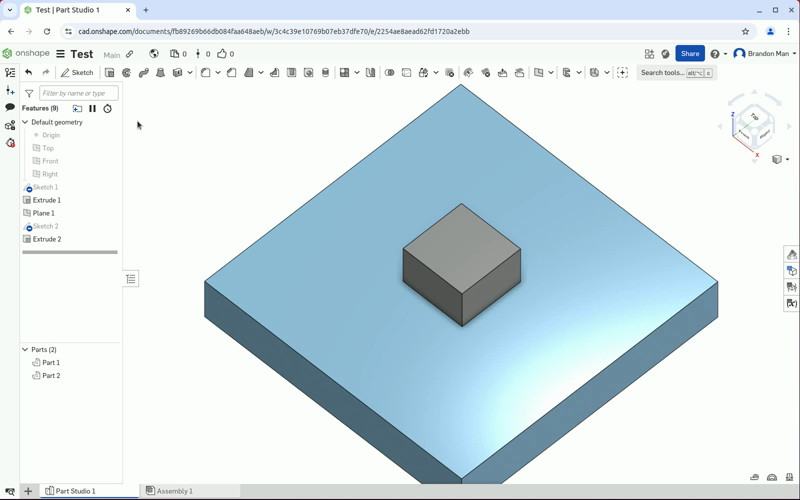
mouse_move(73, 189)
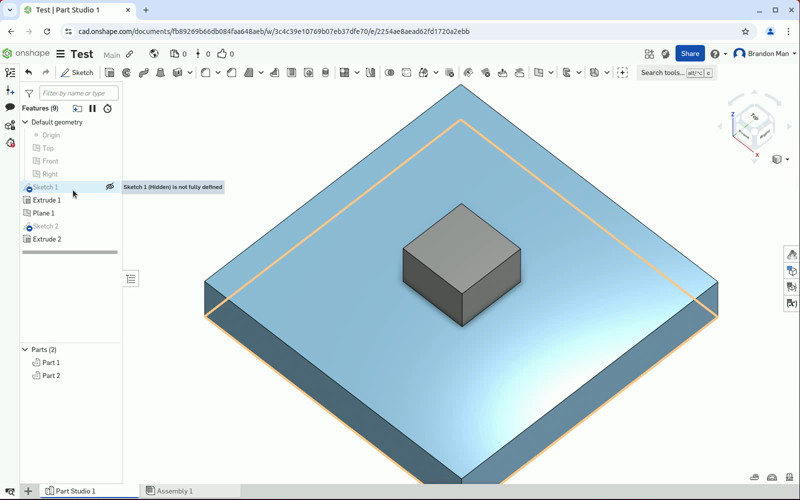
click(73, 189)